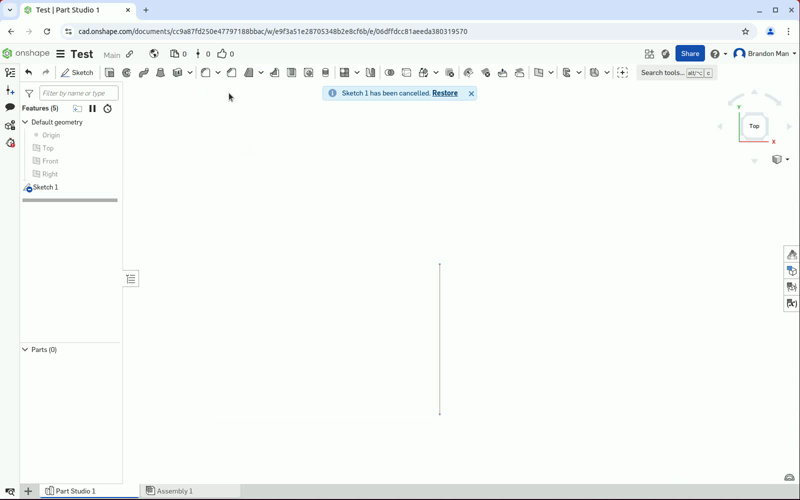
key(shift+h)
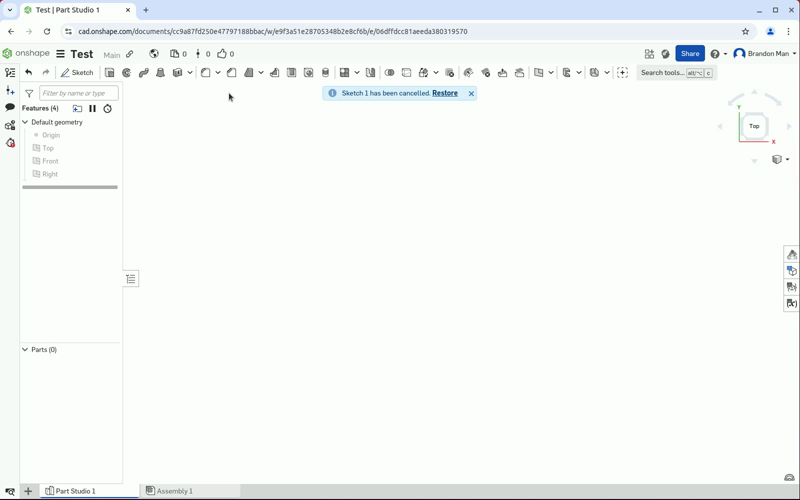
mouse_move(73, 352)
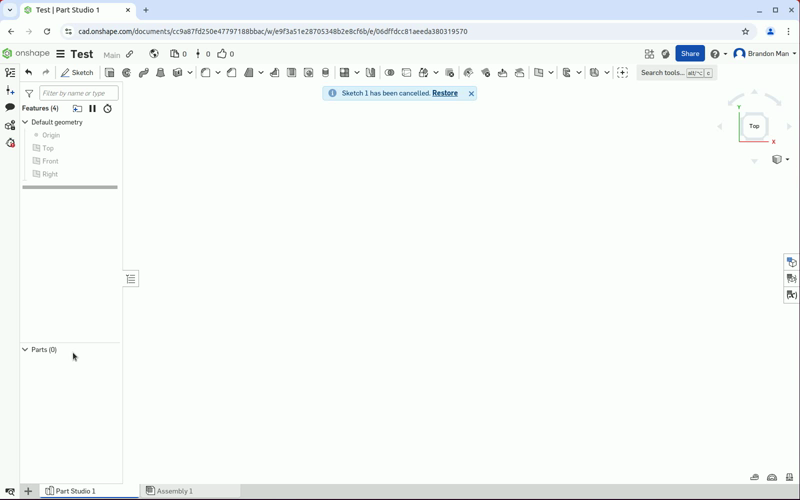
key(y)
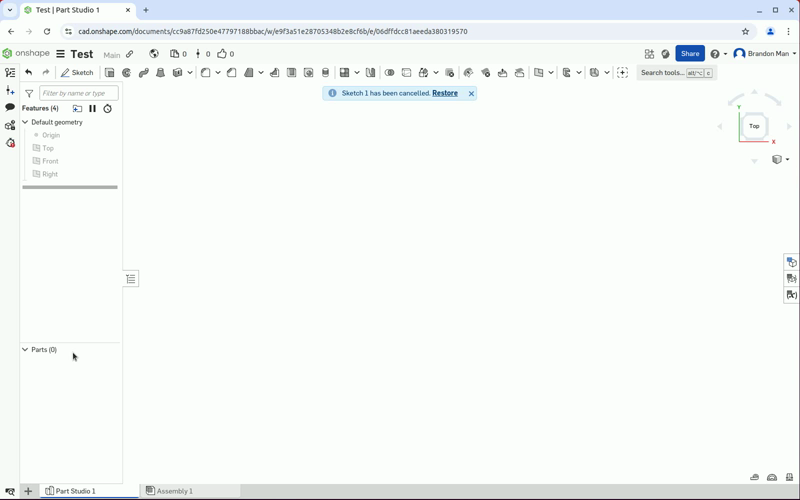
key(shift+p)
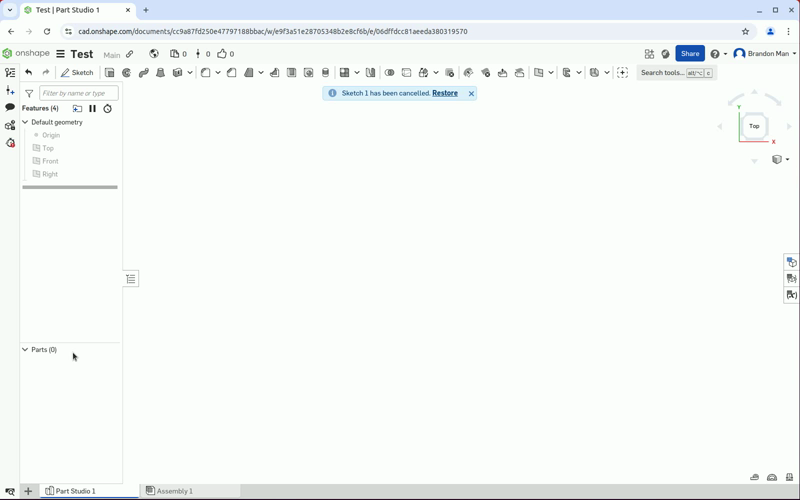
key(space)
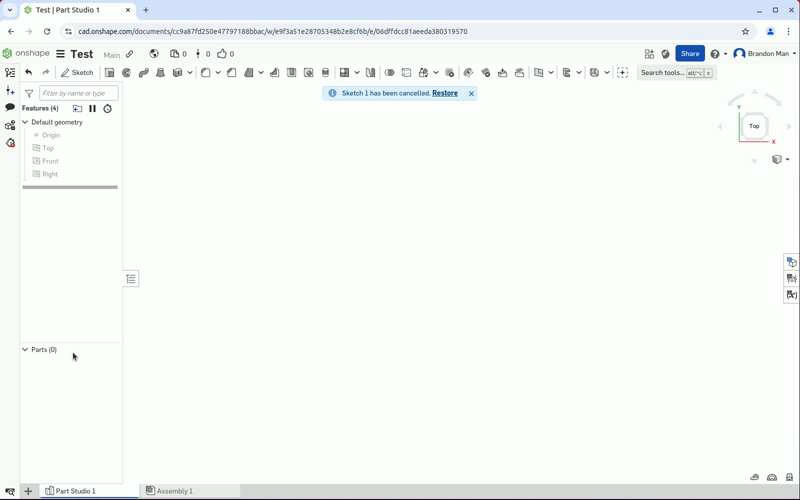
key_down(shift)
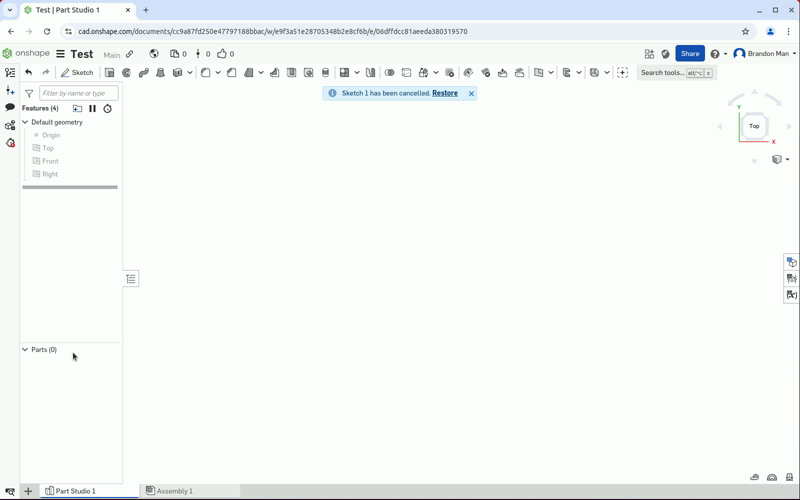
key(up)
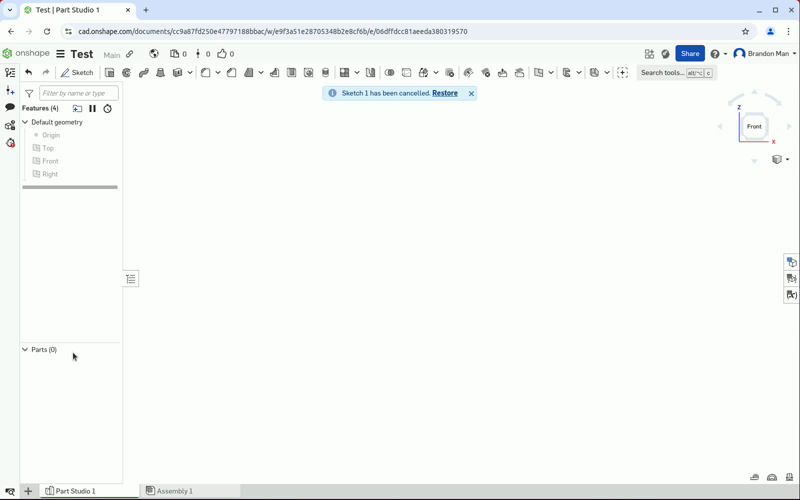
key_up(shift)
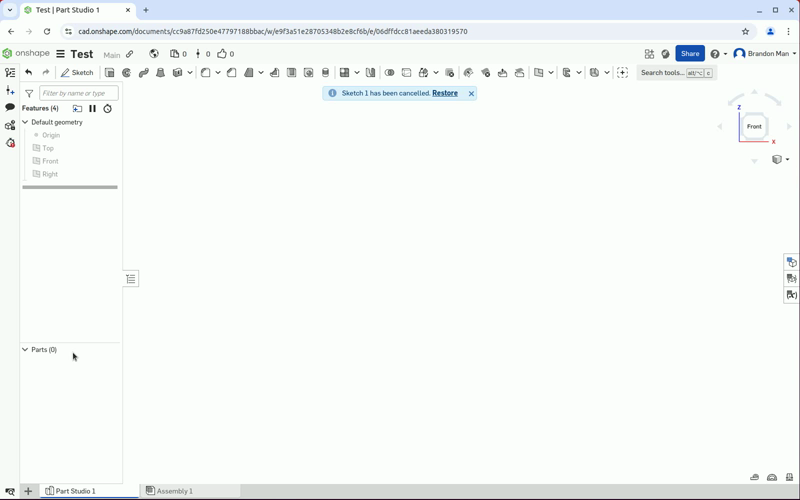
mouse_move(73, 352)
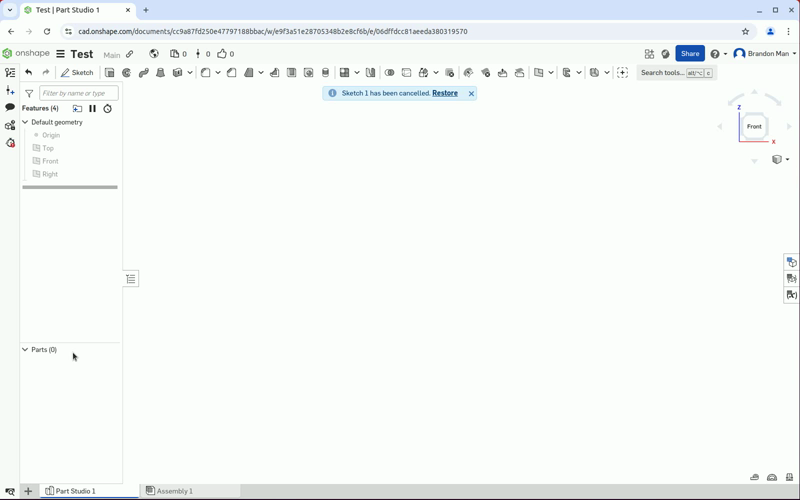
key(shift+y)
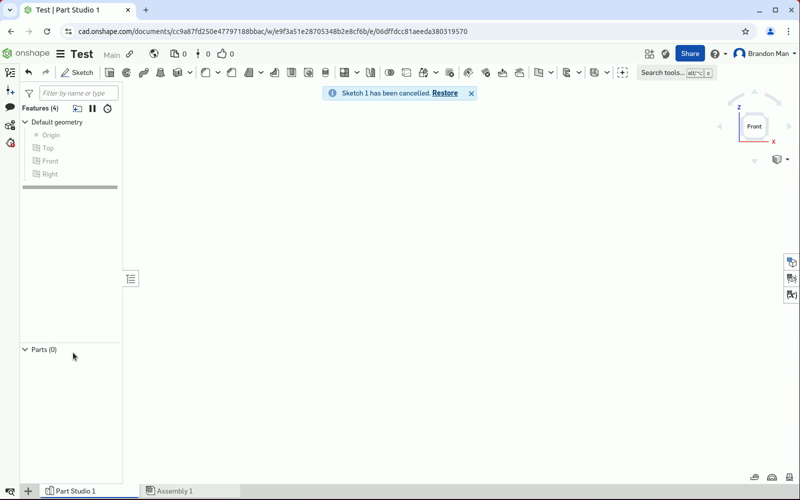
key(shift+s)
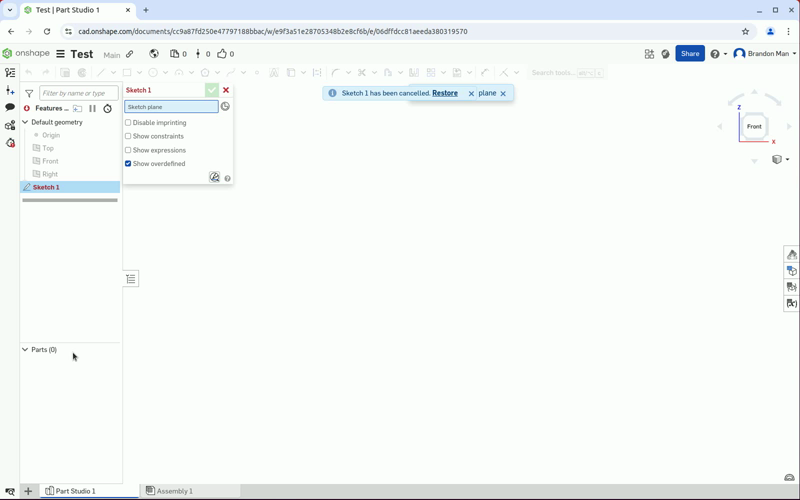
mouse_move(73, 163)
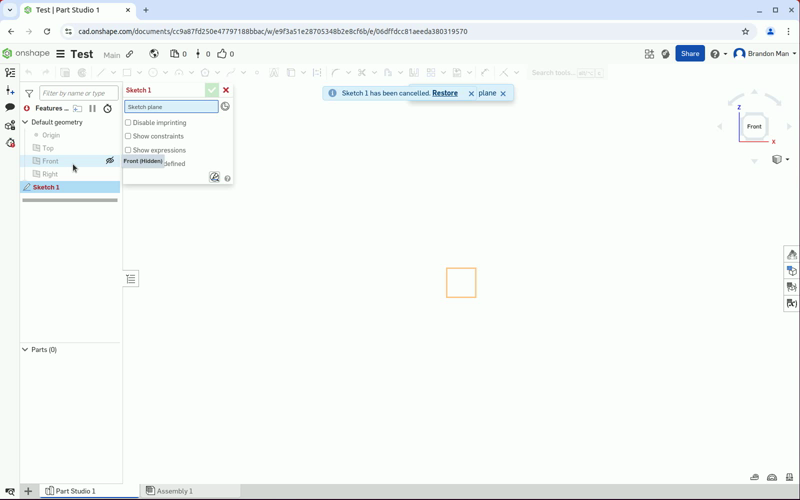
click(73, 163)
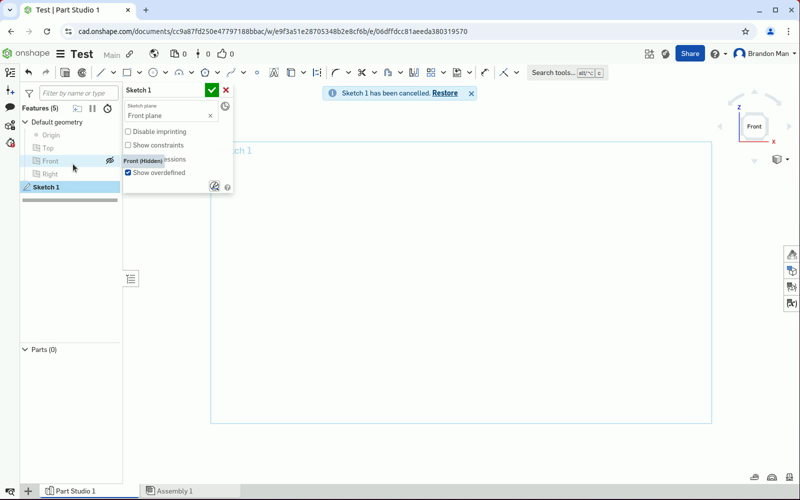
mouse_move(73, 352)
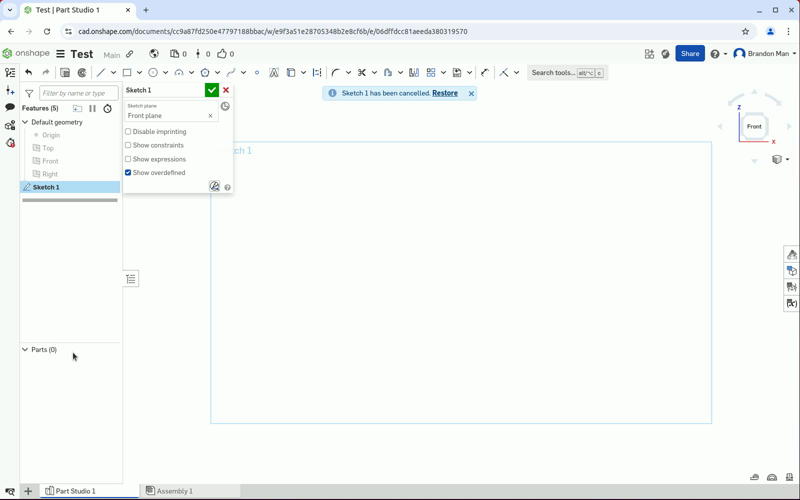
key(y)
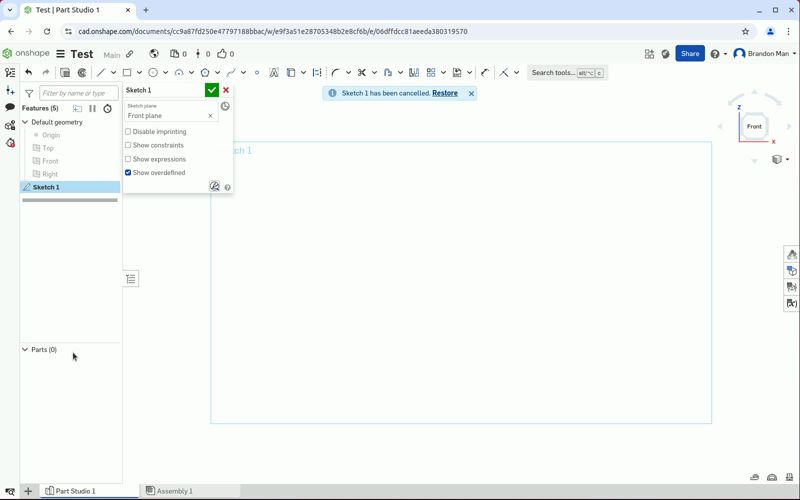
key(l)
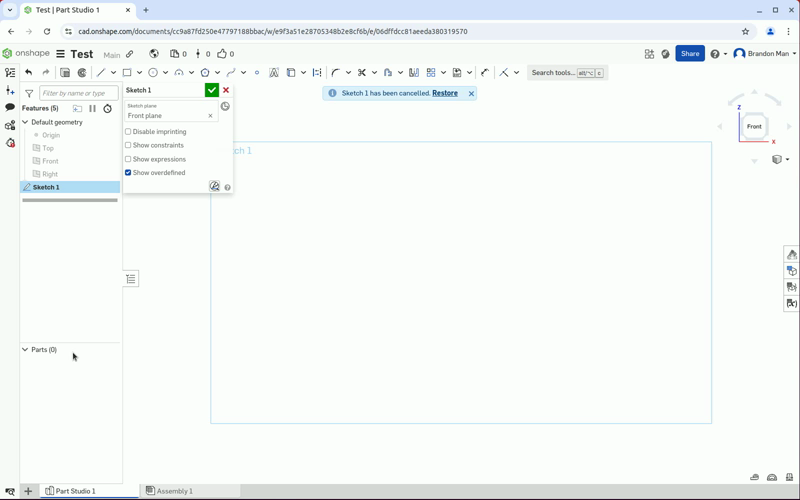
key_down(shift)
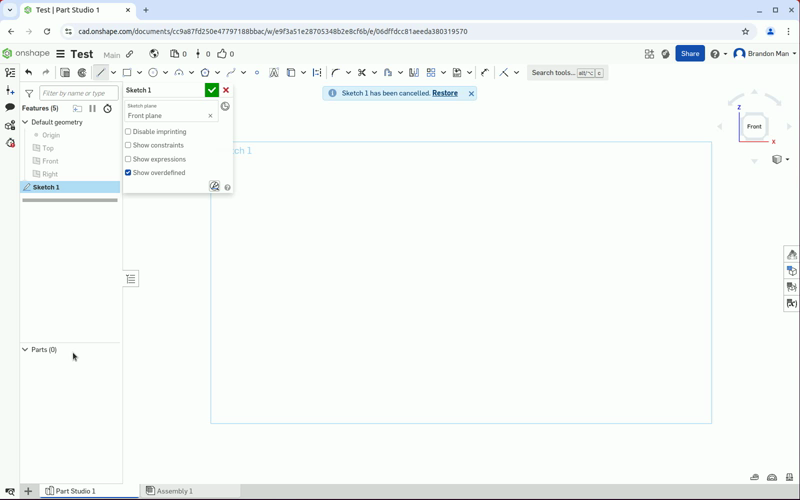
mouse_move(390, 282)
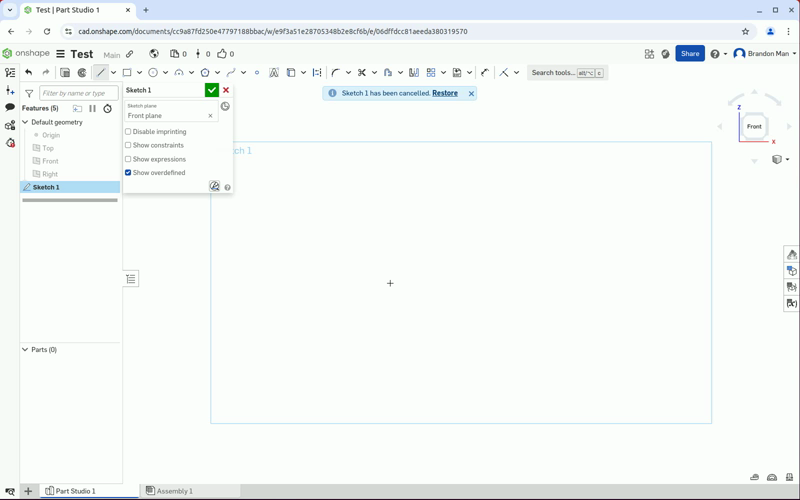
click(390, 282)
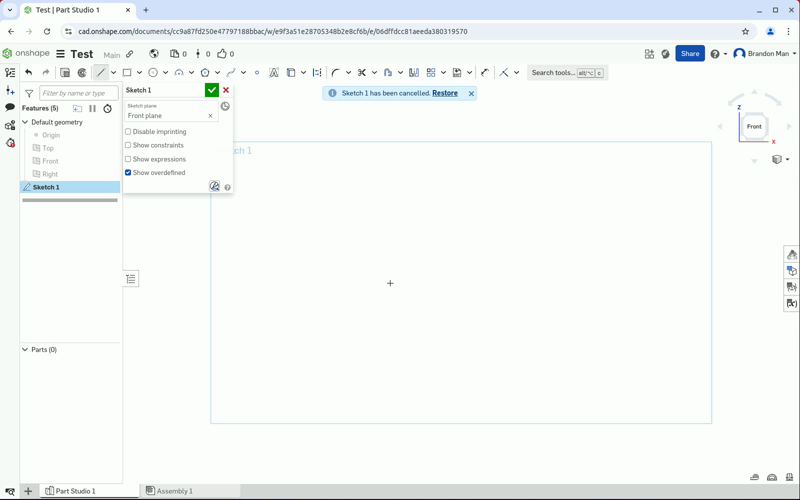
key_up(shift)
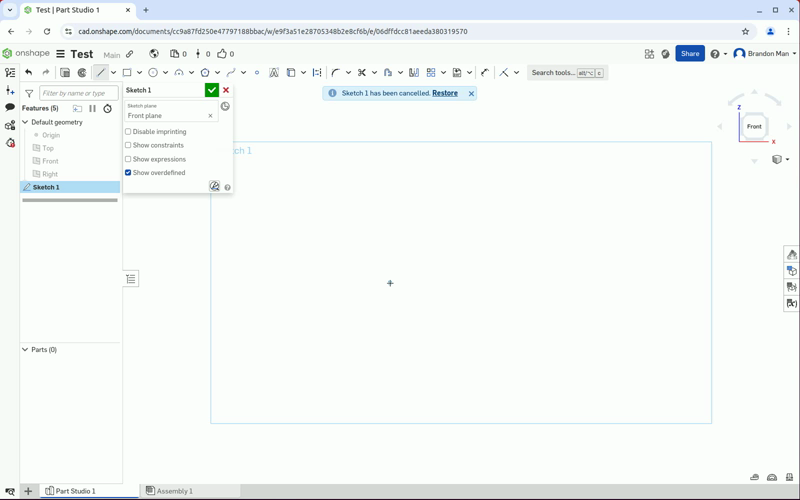
key_down(shift)
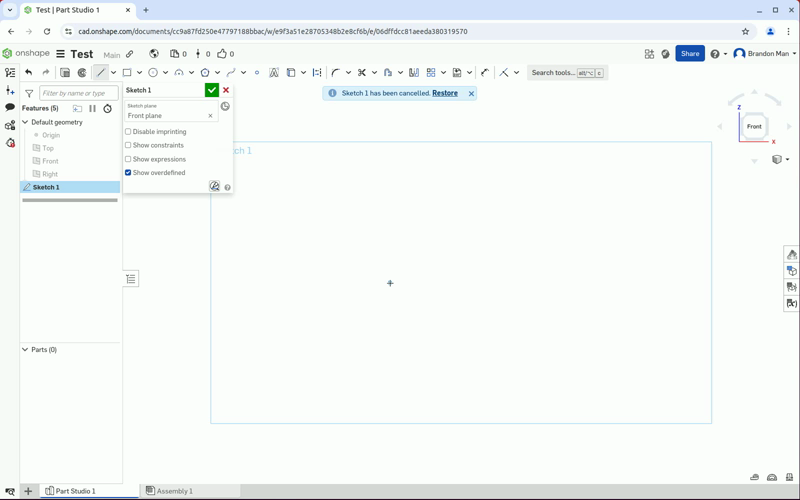
mouse_move(529, 282)
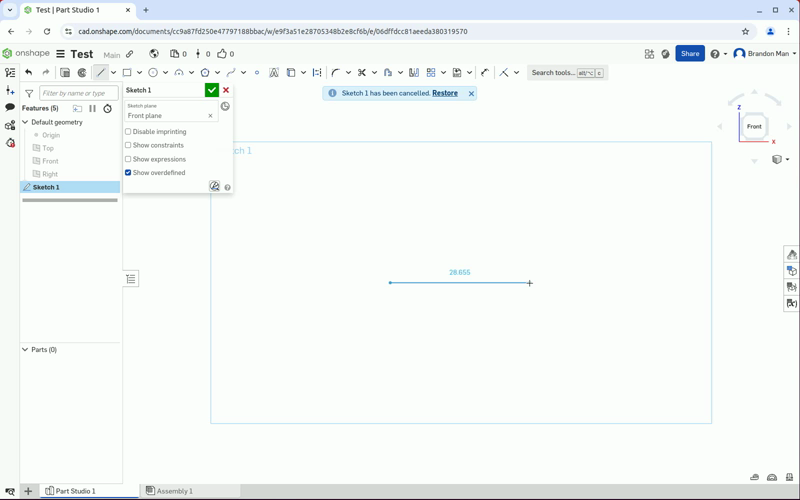
click(529, 282)
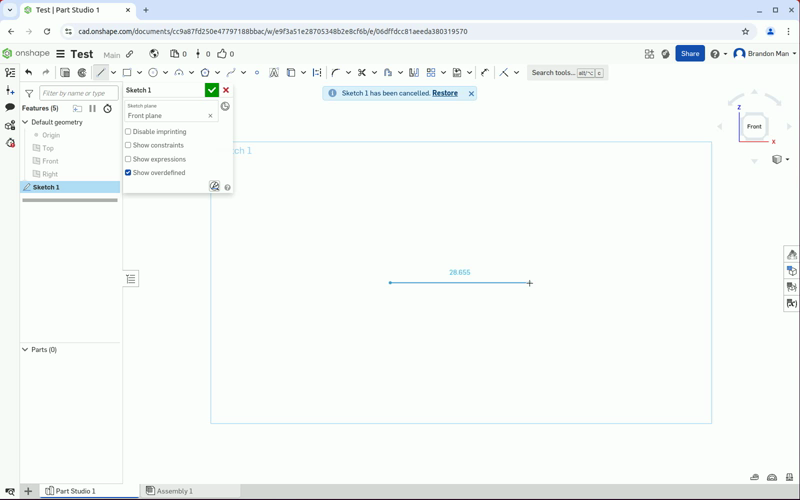
key_up(shift)
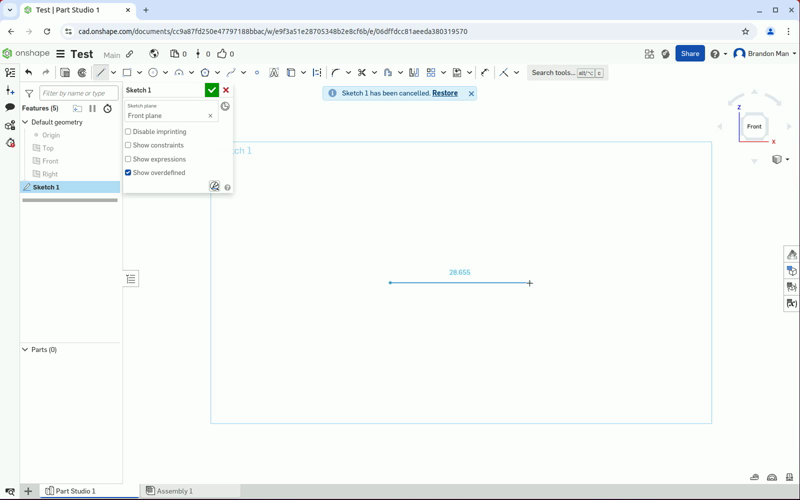
key_down(shift)
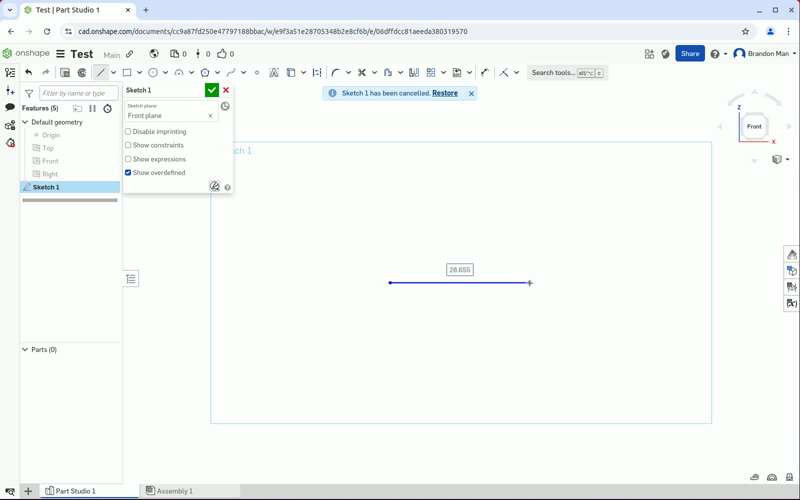
mouse_move(559, 282)
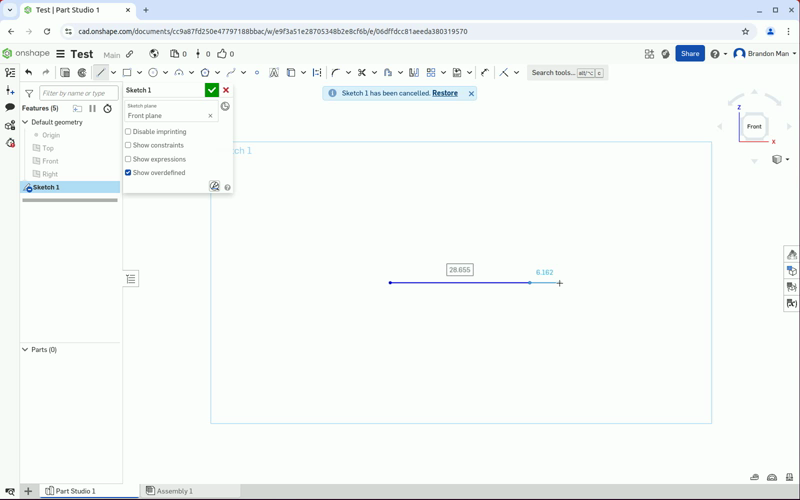
mouse_move(529, 236)
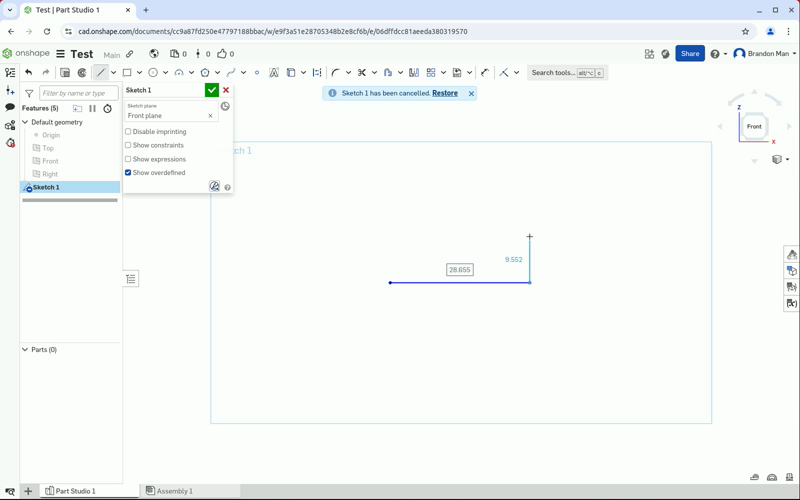
click(529, 236)
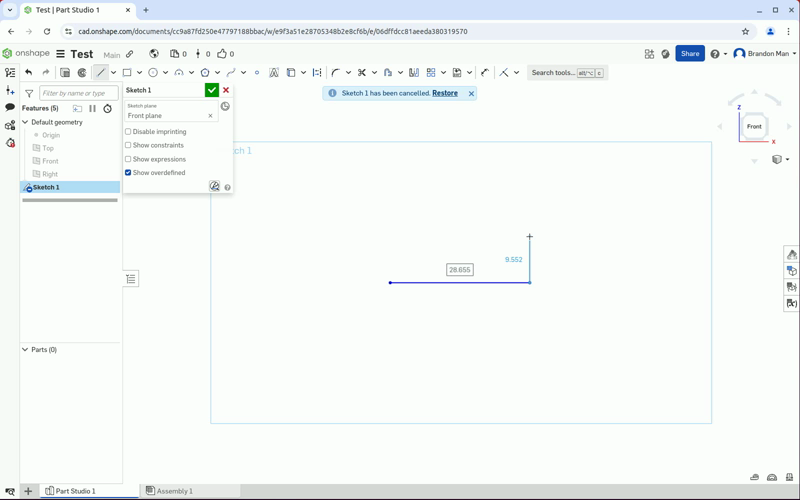
key_up(shift)
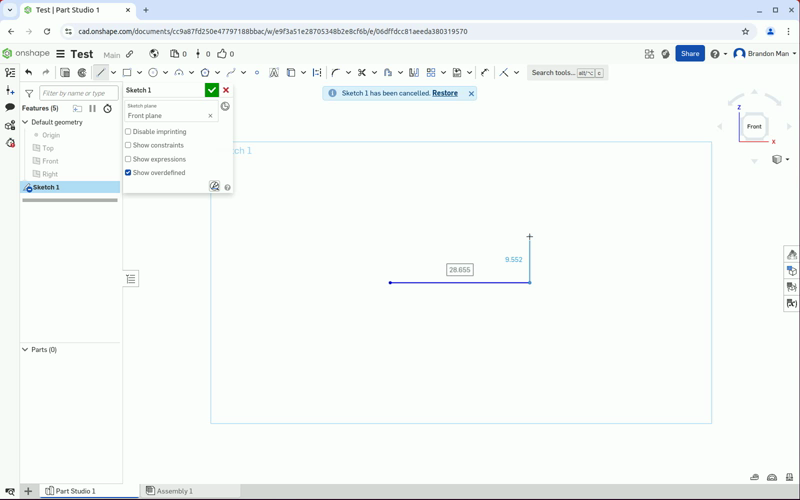
key_down(shift)
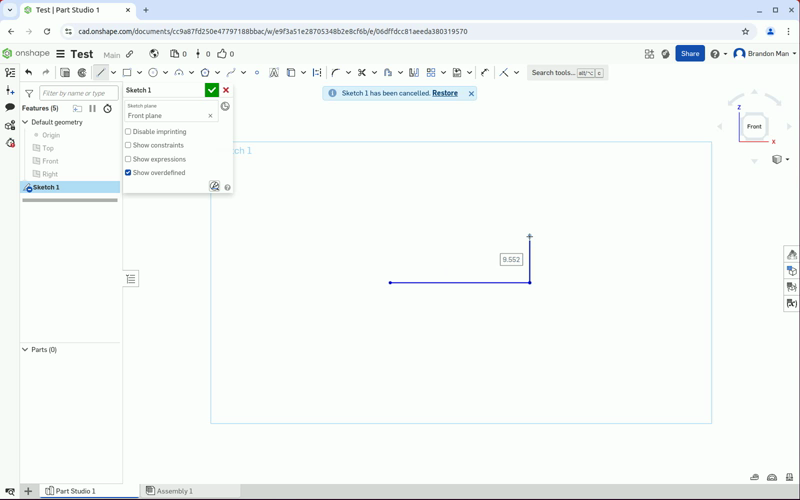
mouse_move(390, 236)
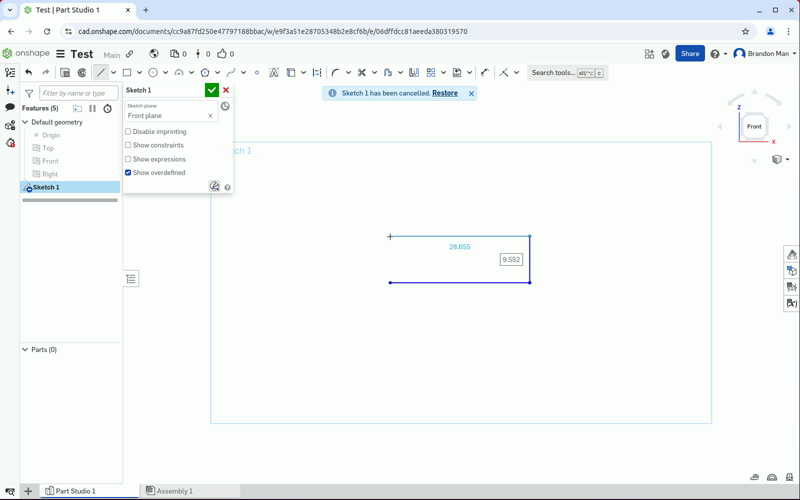
click(390, 236)
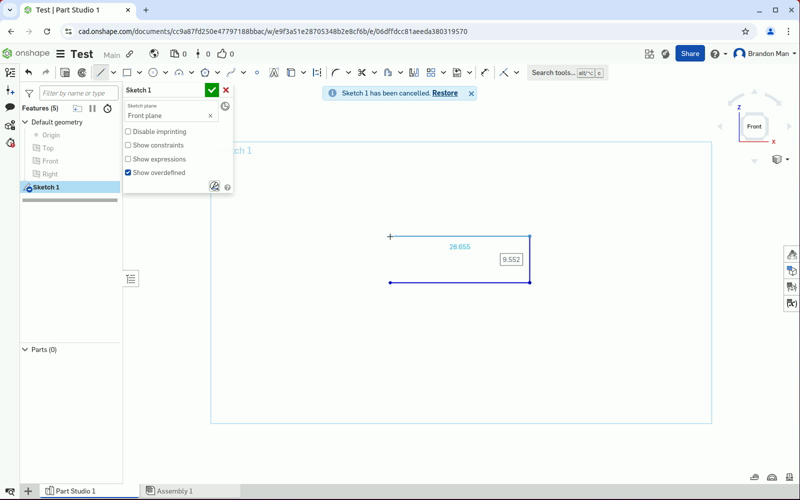
key_up(shift)
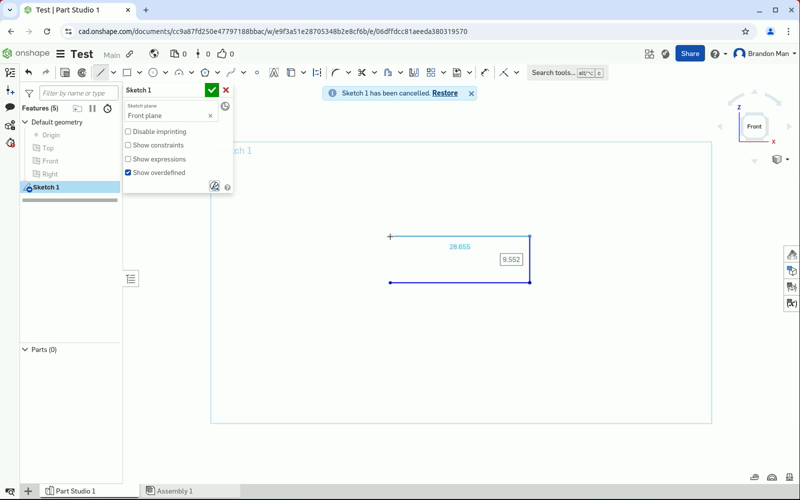
mouse_move(420, 236)
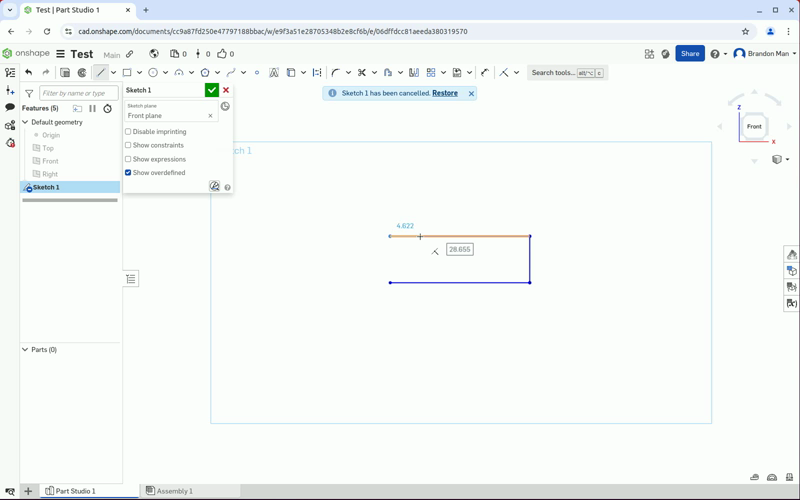
key_down(shift)
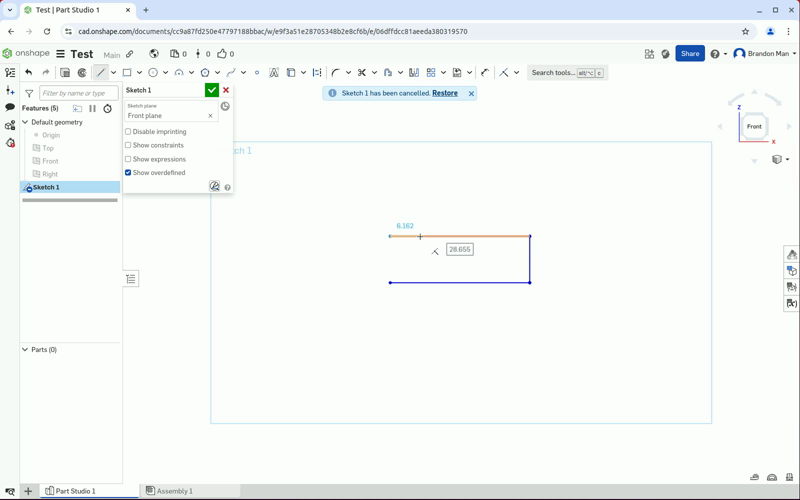
mouse_move(390, 282)
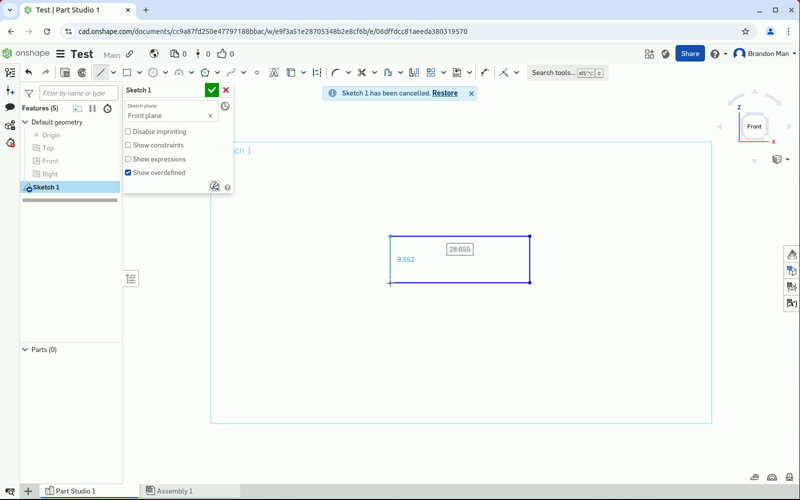
key_up(shift)
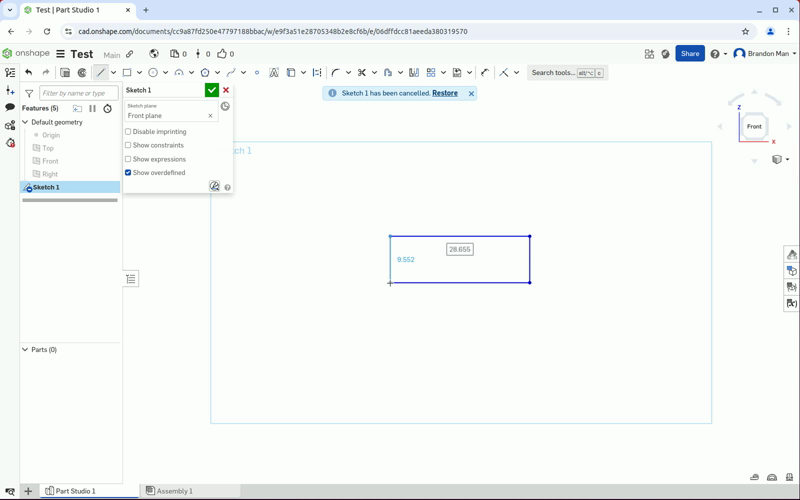
click(390, 282)
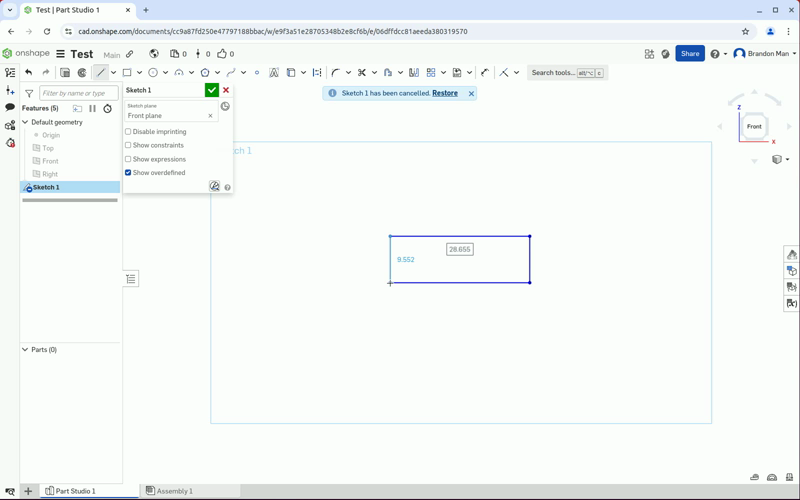
key(esc)
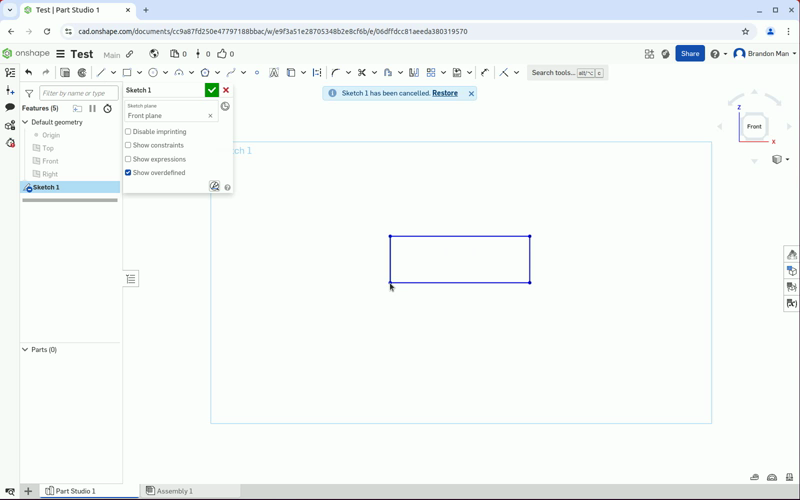
mouse_move(422, 247)
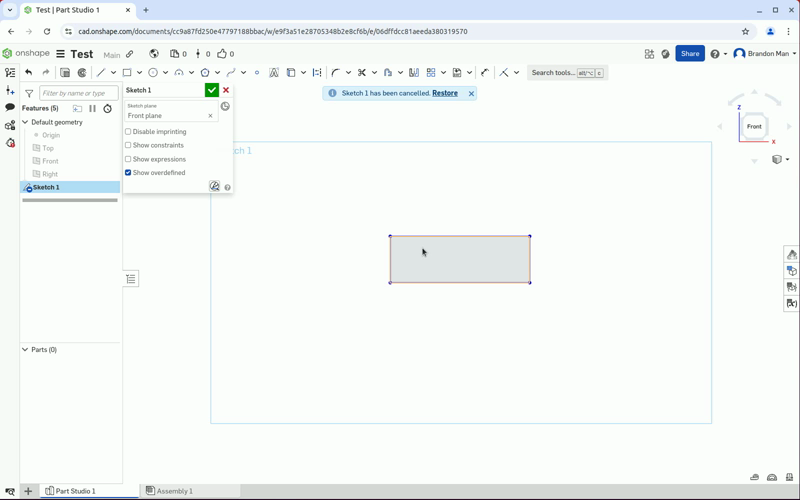
click(422, 247)
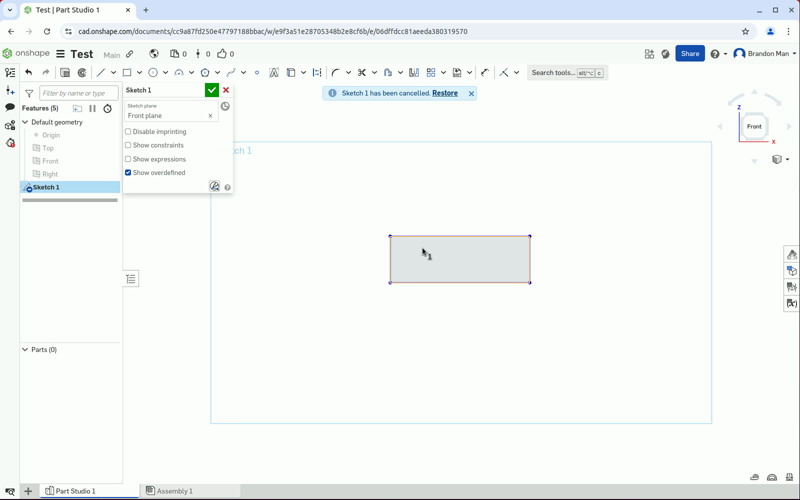
mouse_move(73, 352)
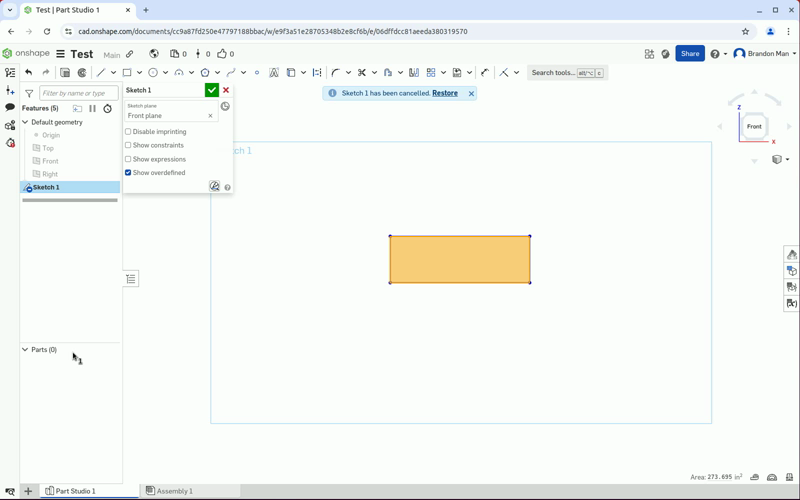
key(shift+y)
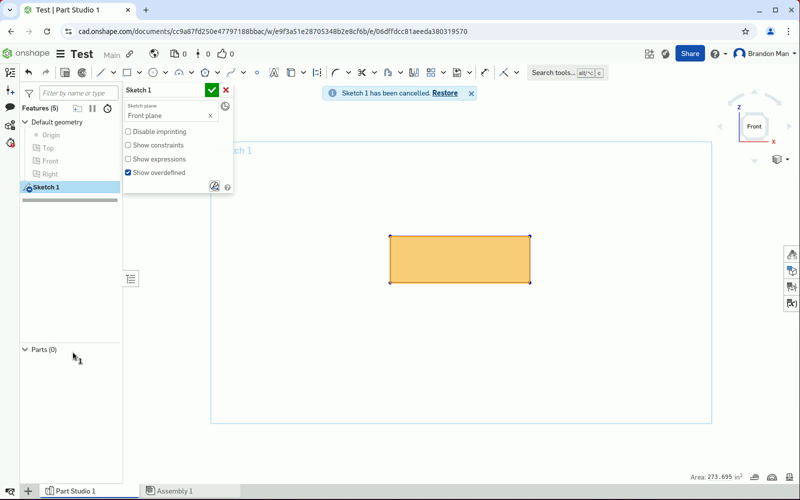
key(shift+e)
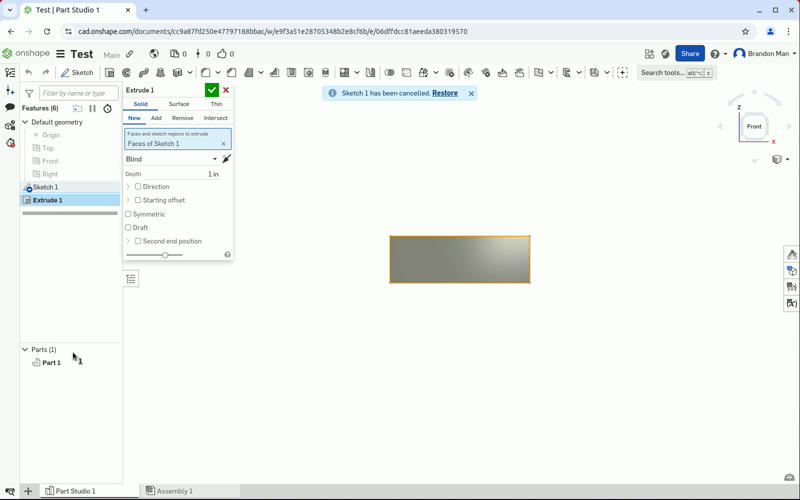
mouse_move(143, 106)
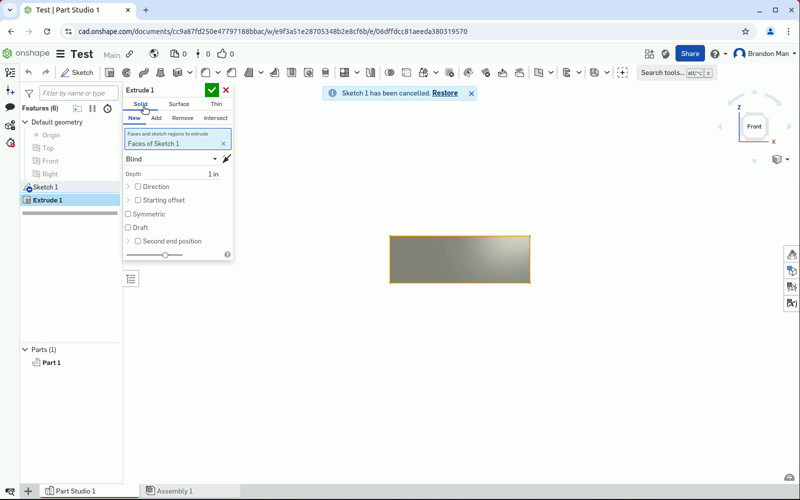
click(143, 106)
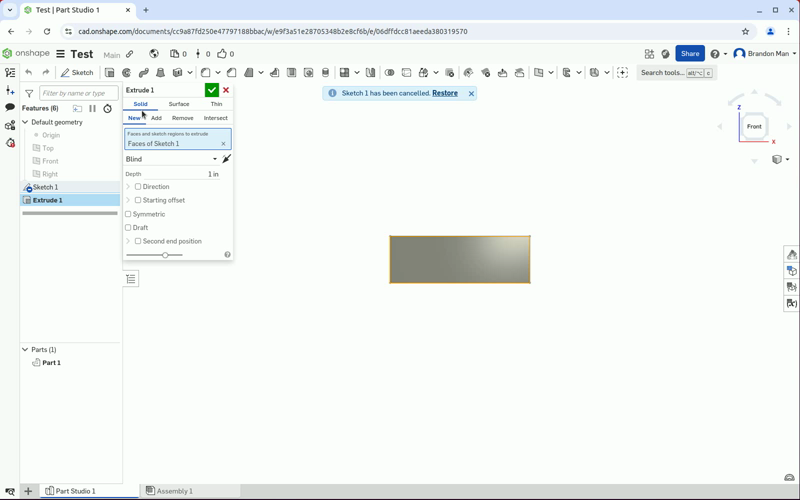
mouse_move(137, 120)
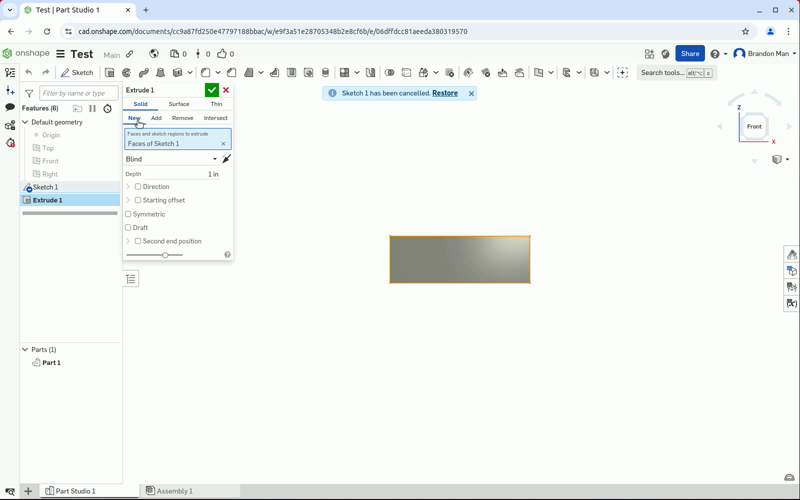
click(137, 120)
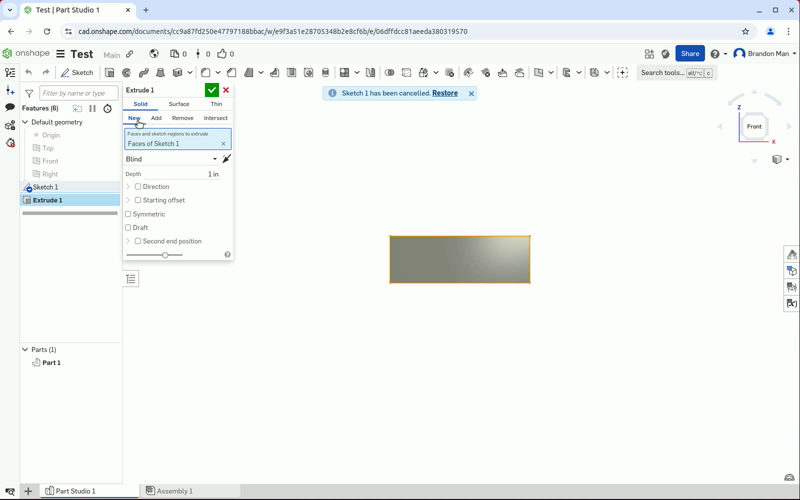
key(tab, 4)
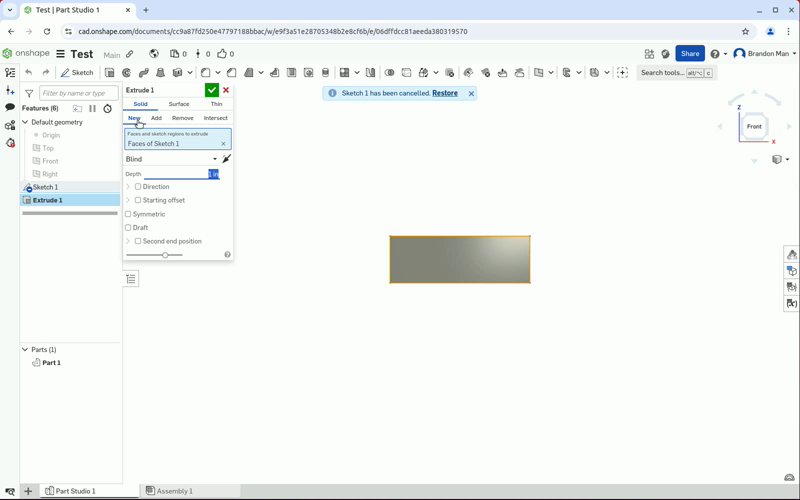
text(28.886)
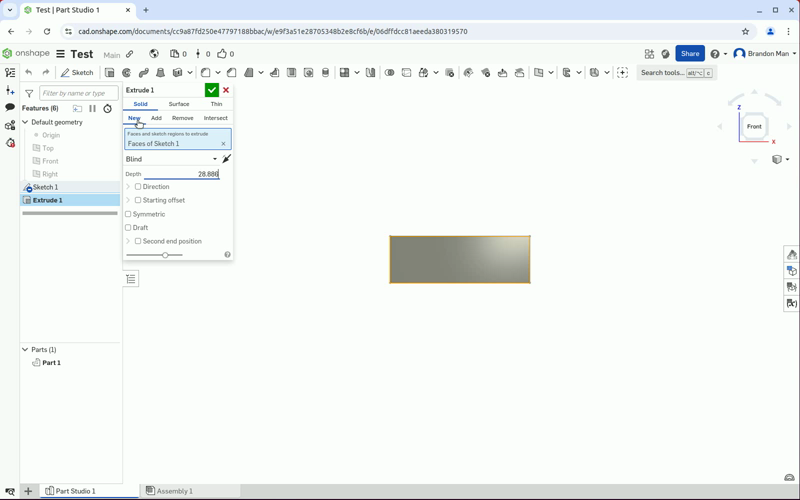
key(tab, 3)
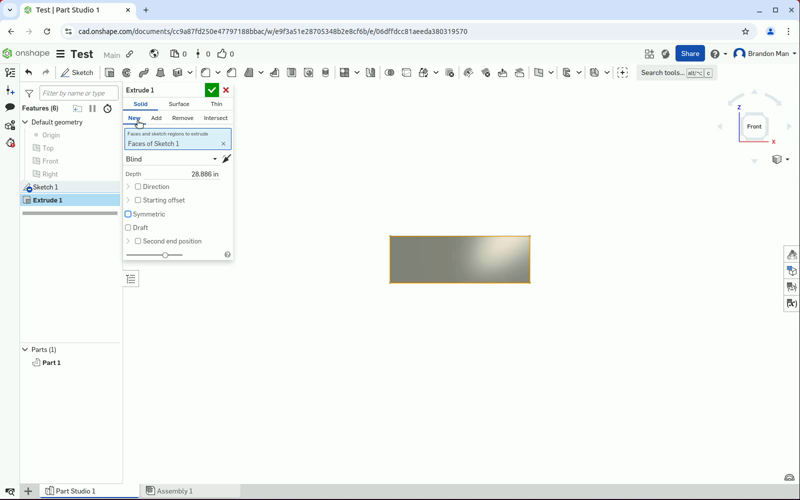
key(space)
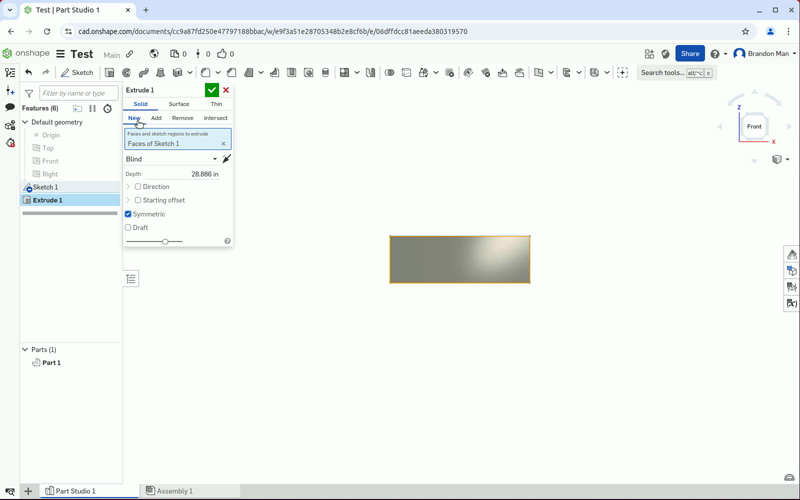
key(enter)
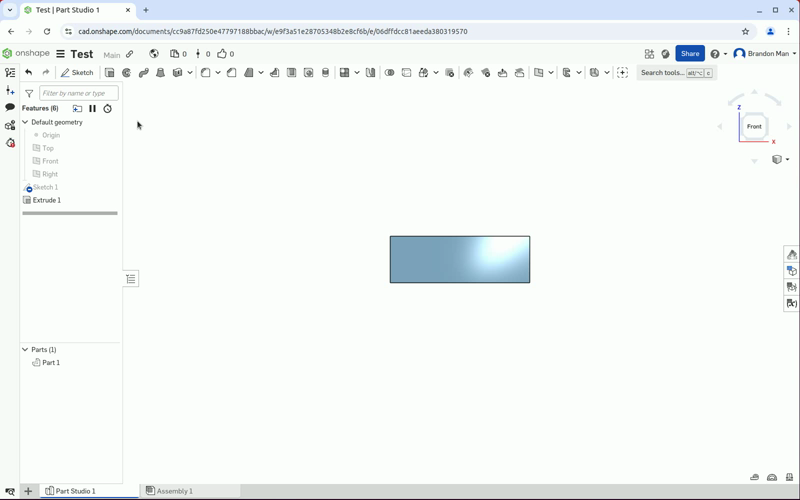
key(shift+h)
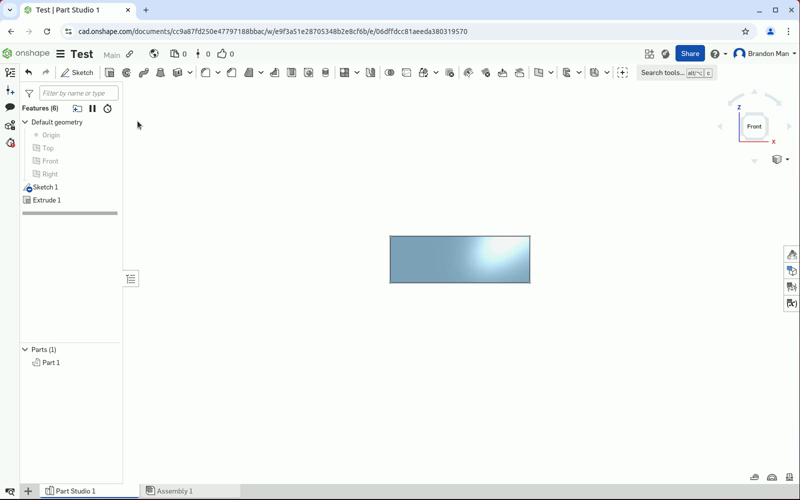
key(shift+h)
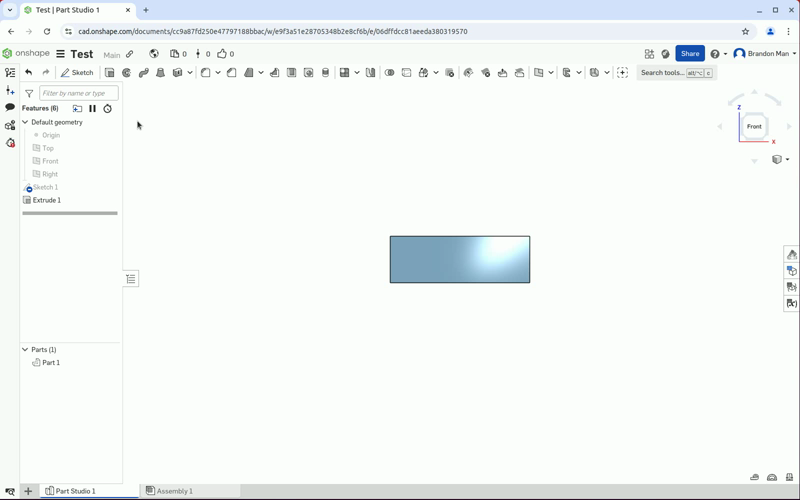
mouse_move(73, 189)
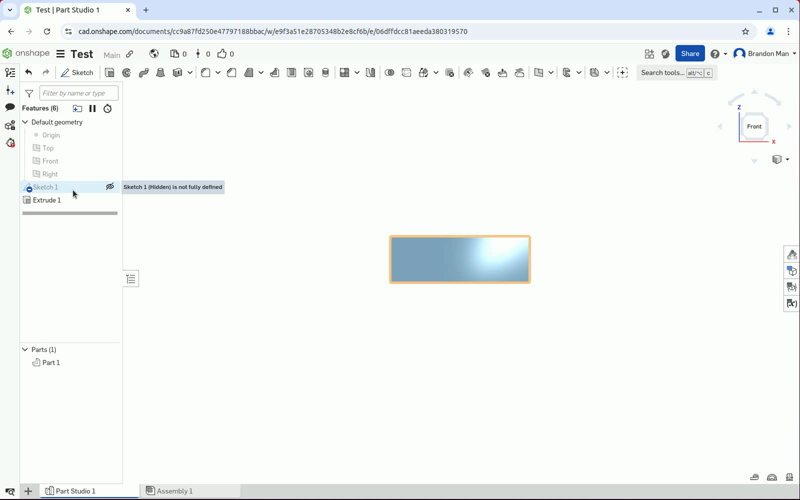
click(73, 189)
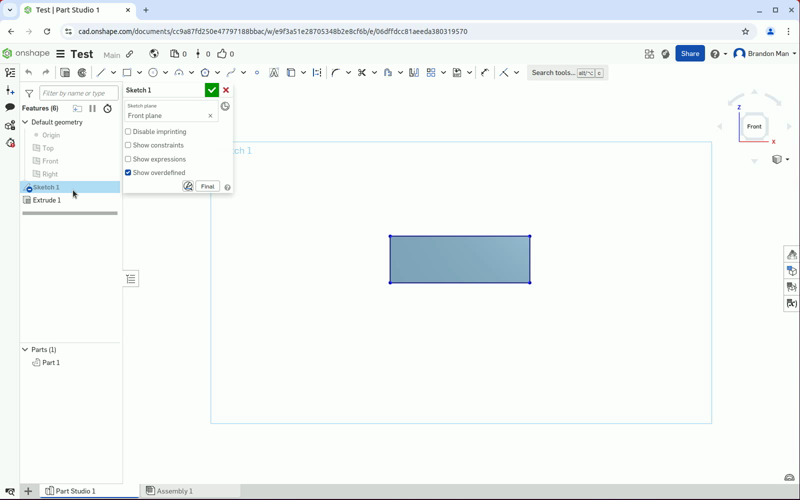
mouse_move(229, 92)
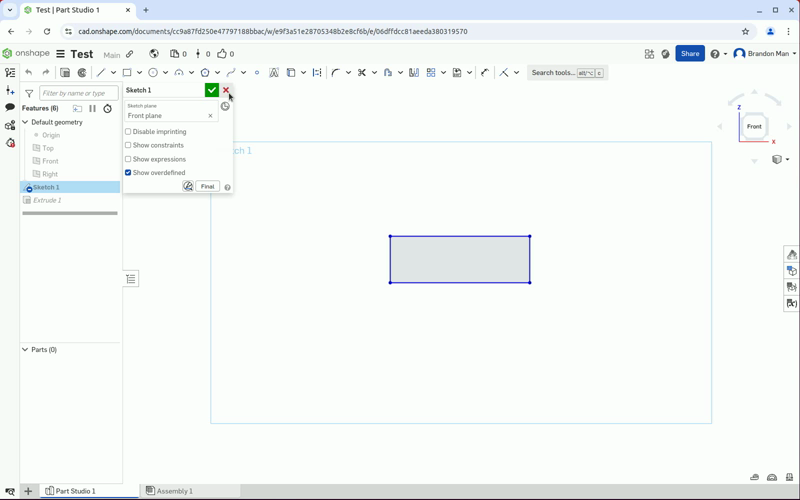
click(229, 92)
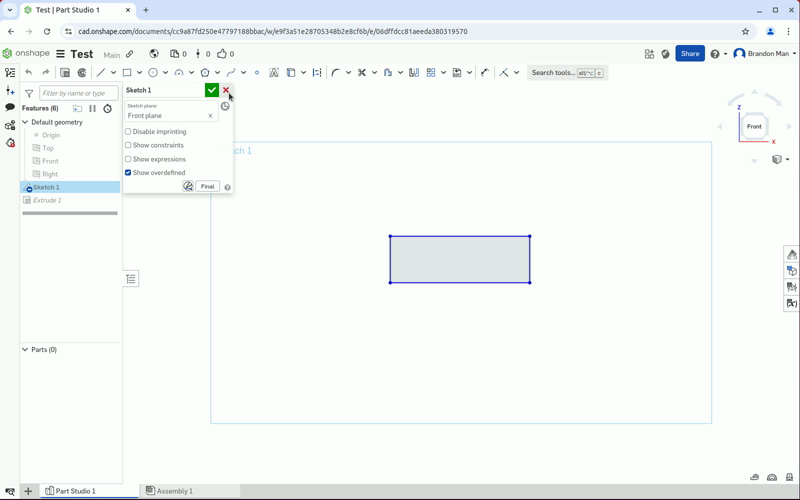
key(shift+s)
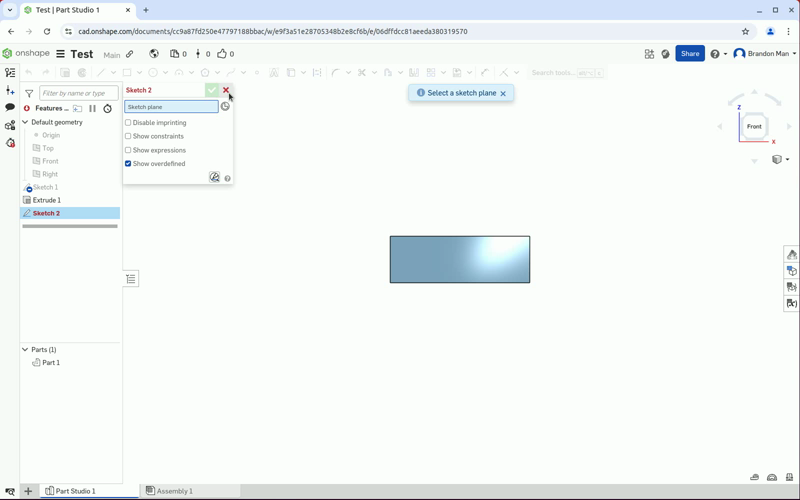
mouse_move(73, 163)
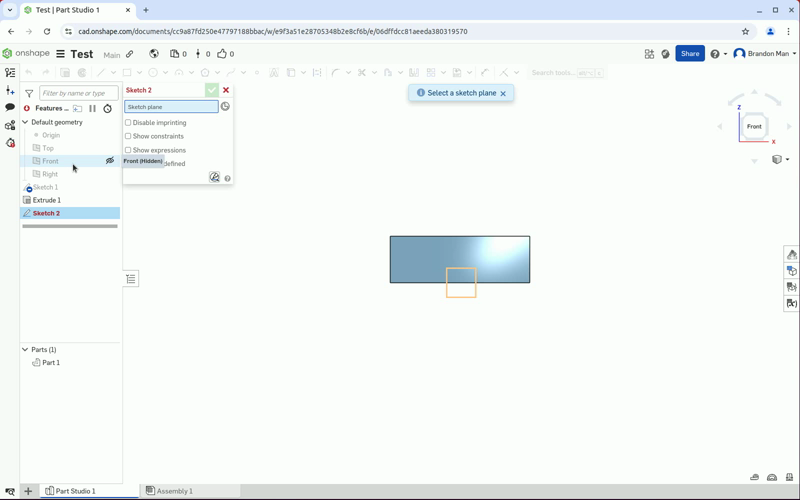
click(73, 163)
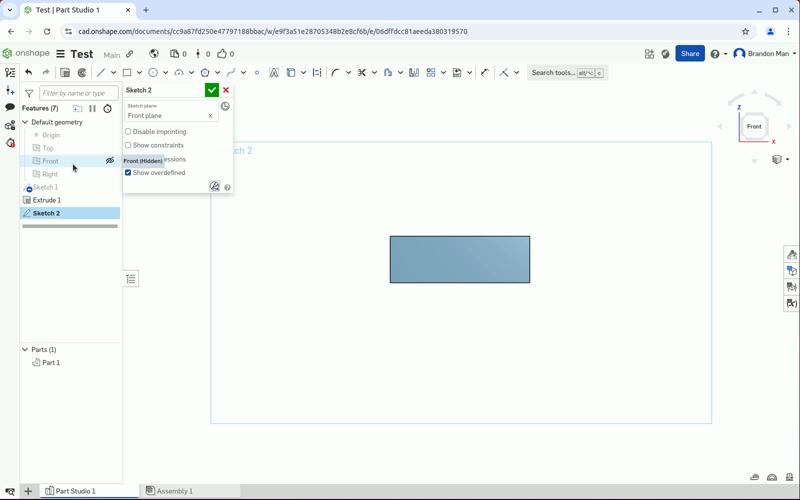
mouse_move(73, 352)
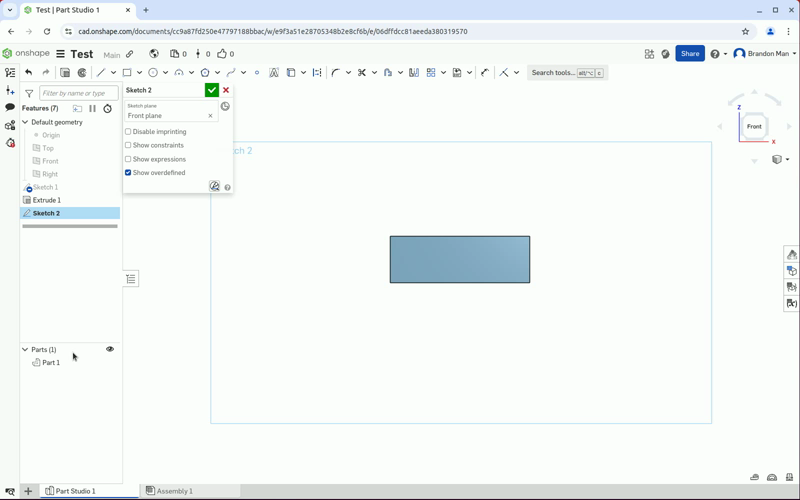
key(y)
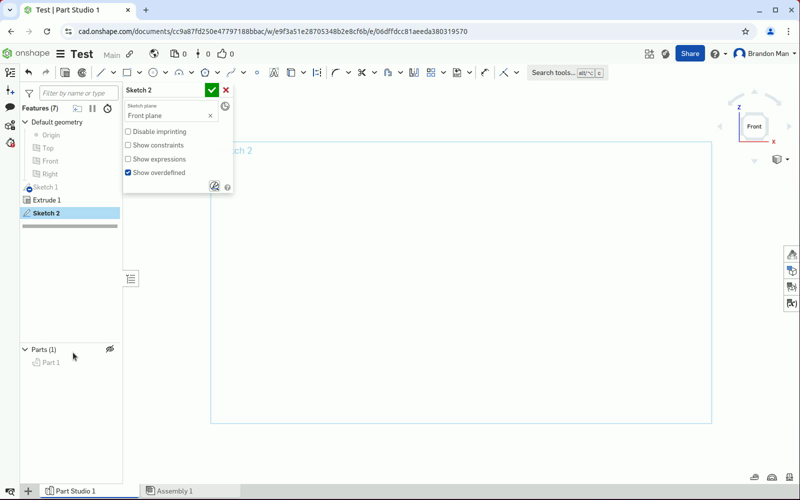
key(l)
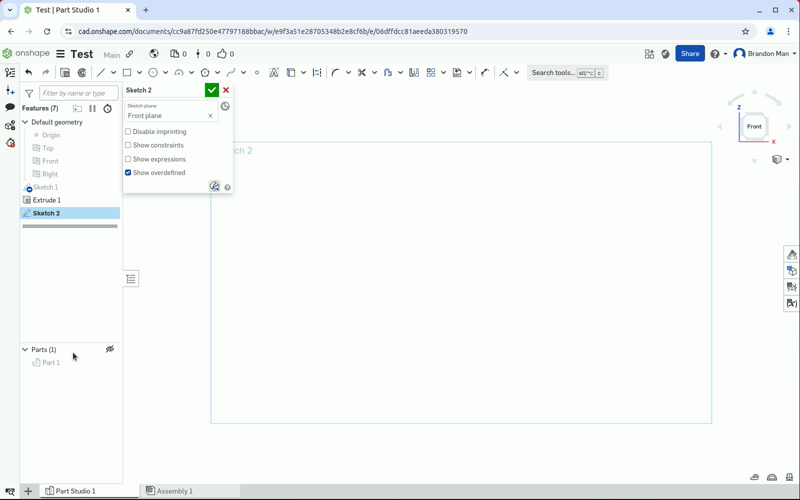
key_down(shift)
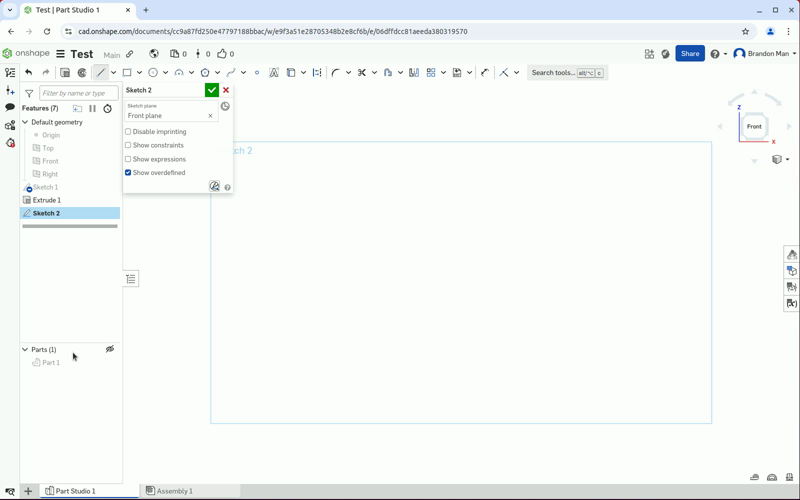
mouse_move(390, 282)
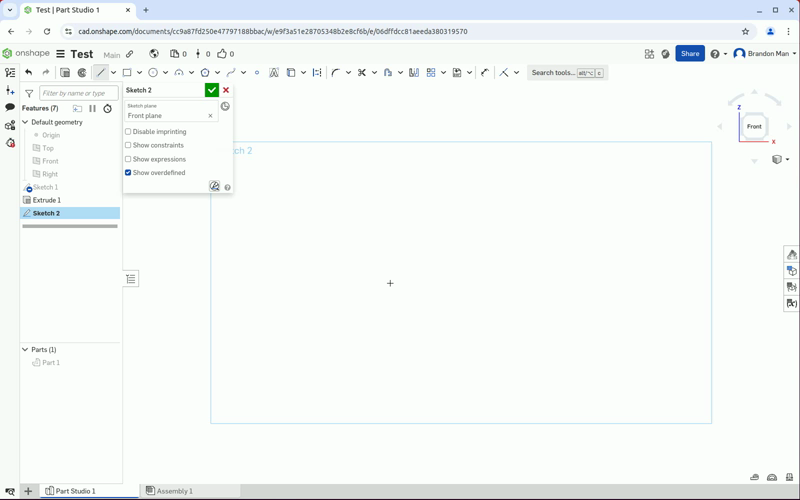
click(390, 282)
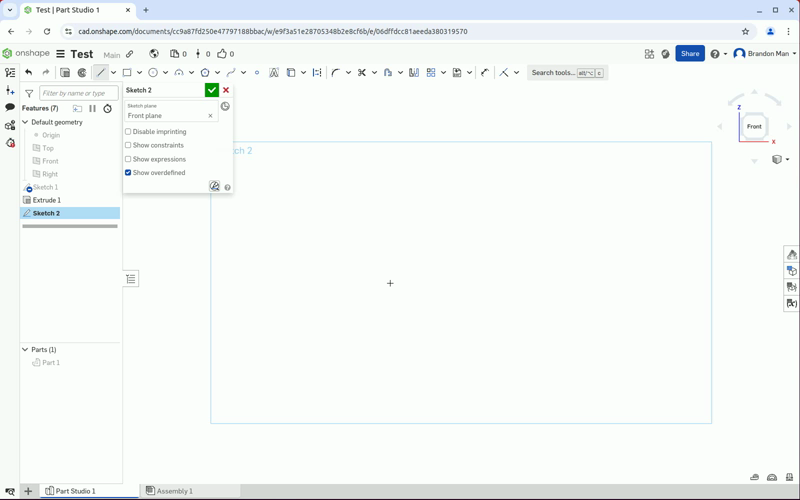
key_up(shift)
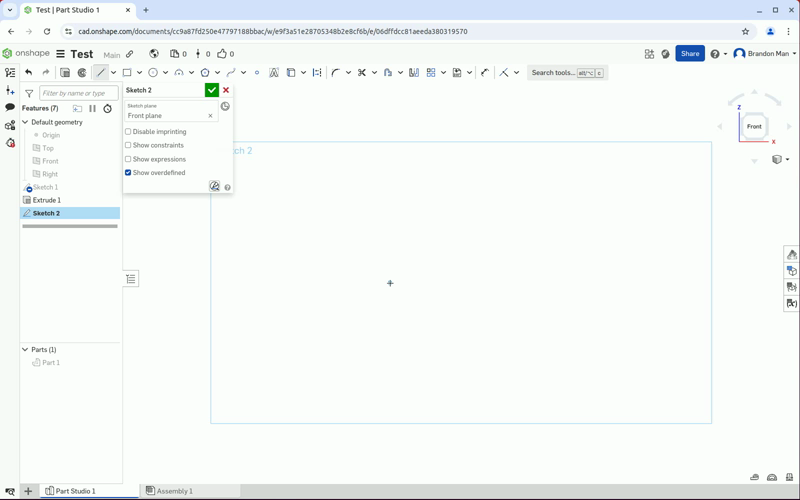
key_down(shift)
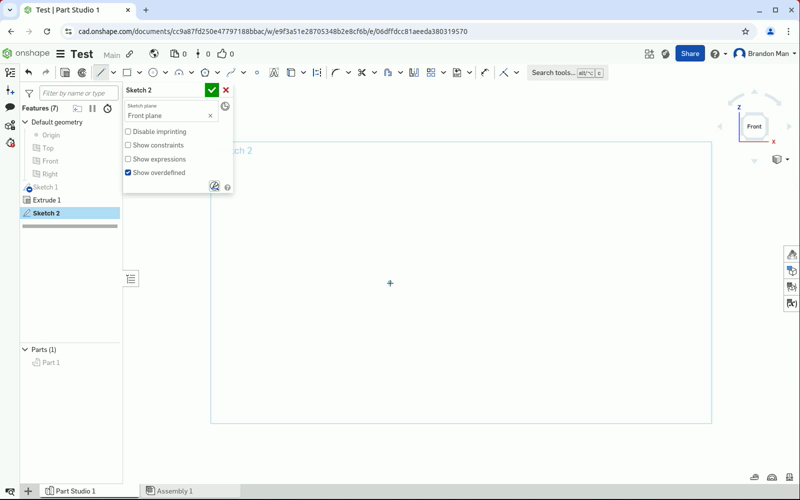
mouse_move(529, 282)
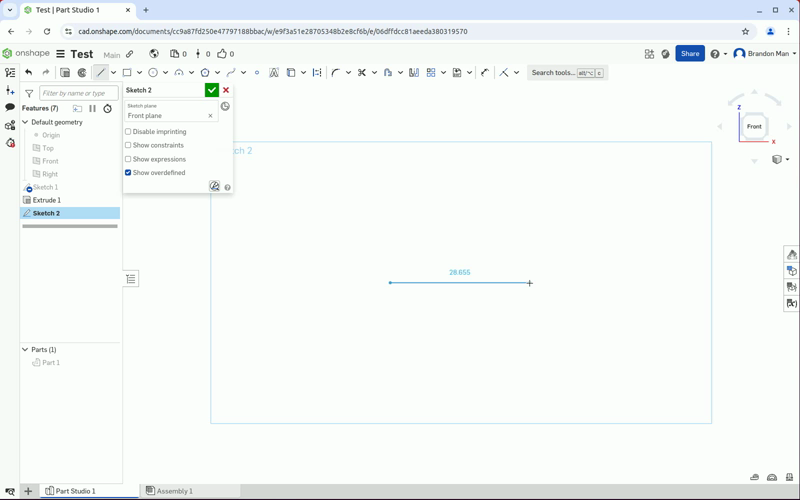
click(529, 282)
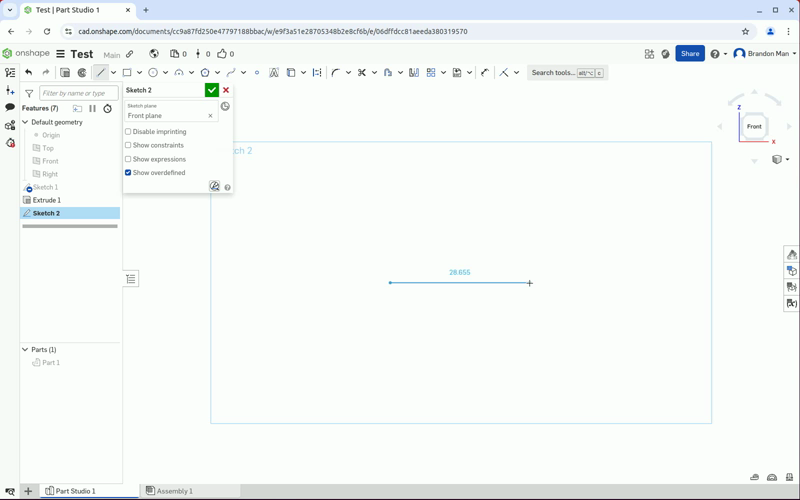
key_up(shift)
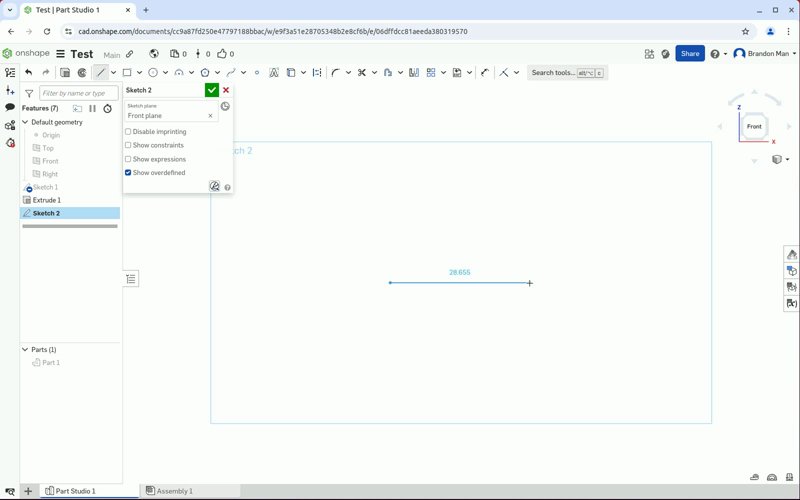
key_down(shift)
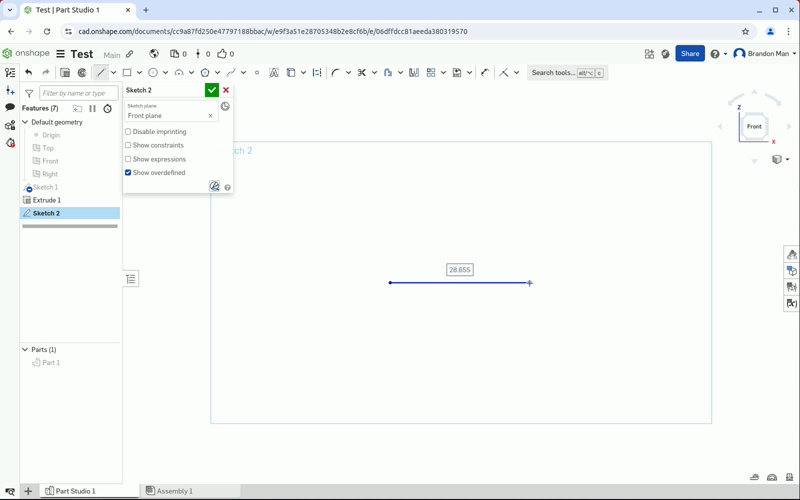
mouse_move(559, 282)
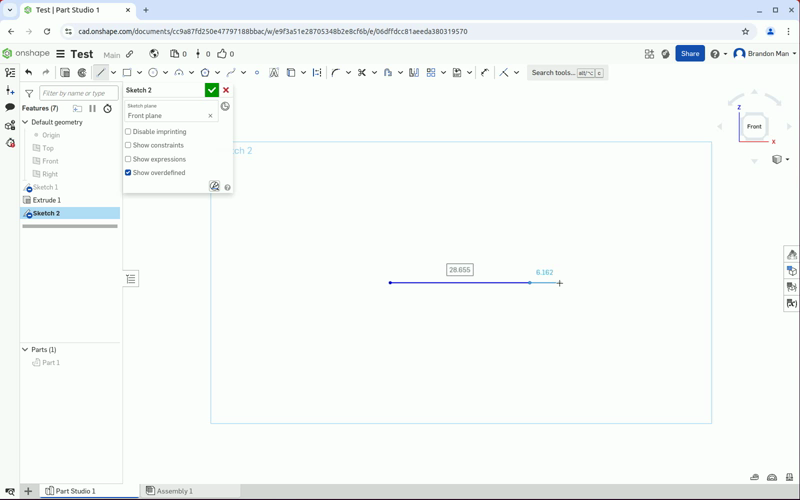
mouse_move(529, 236)
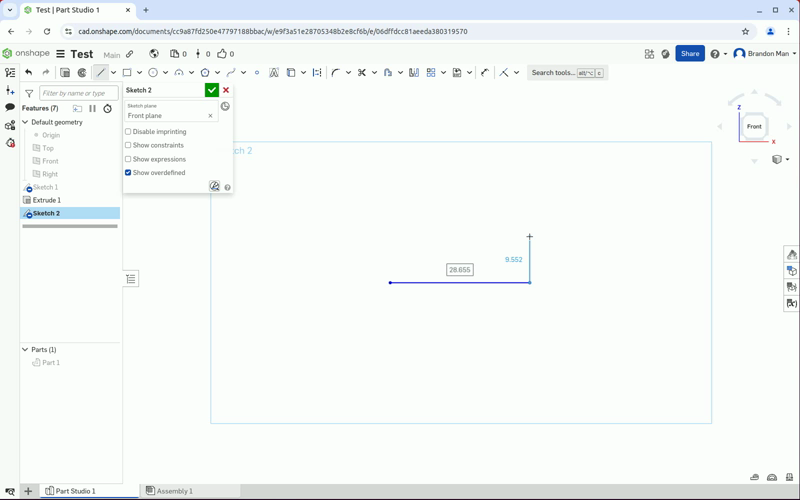
click(529, 236)
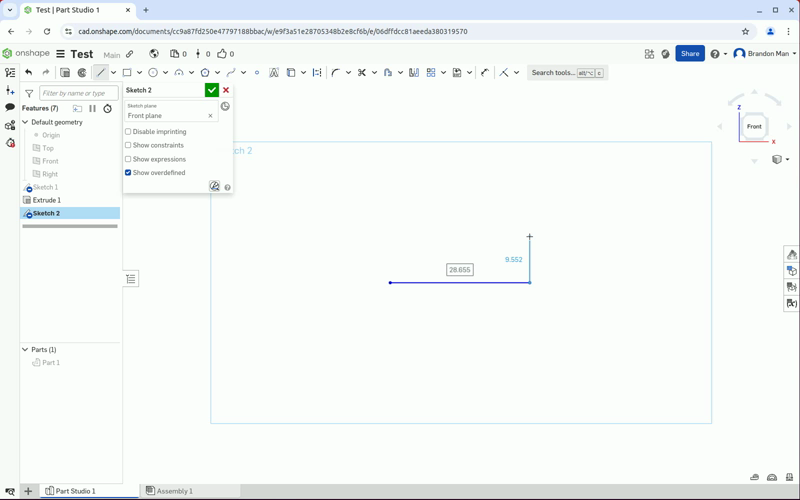
key_up(shift)
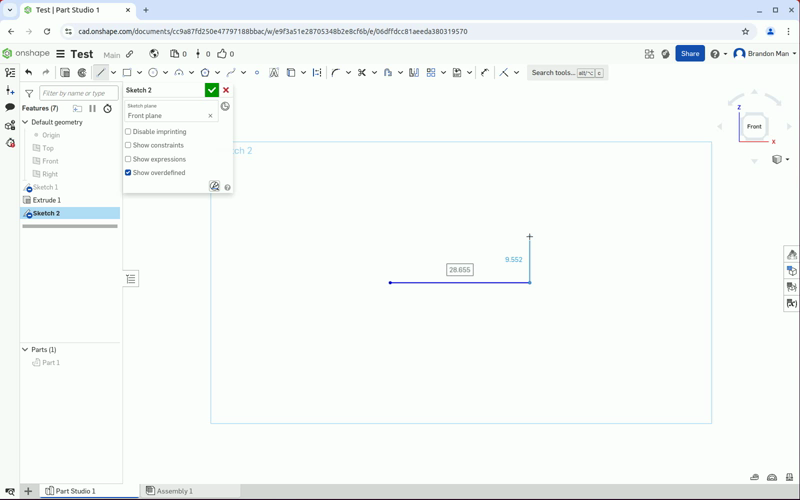
key_down(shift)
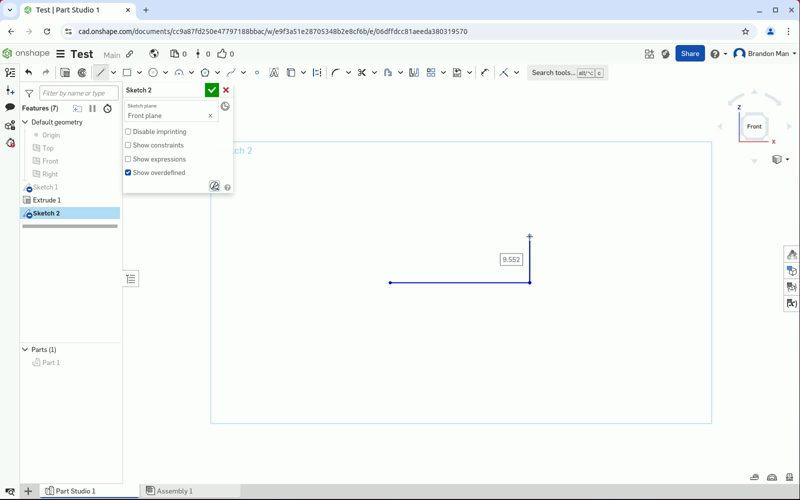
mouse_move(390, 236)
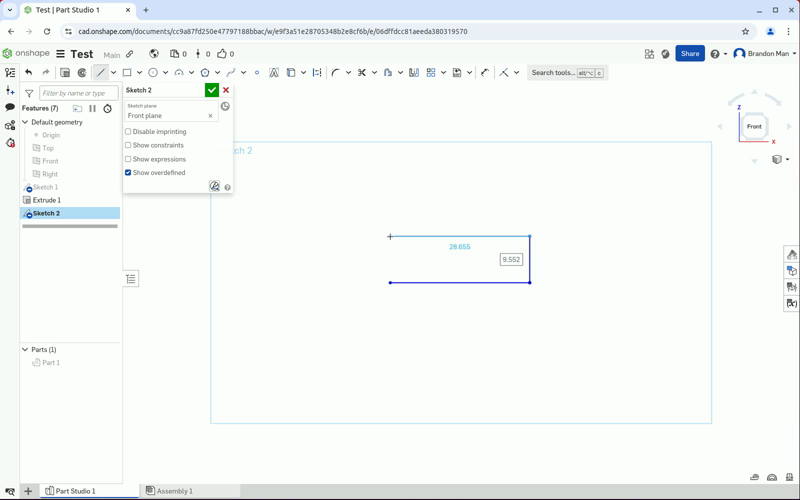
click(390, 236)
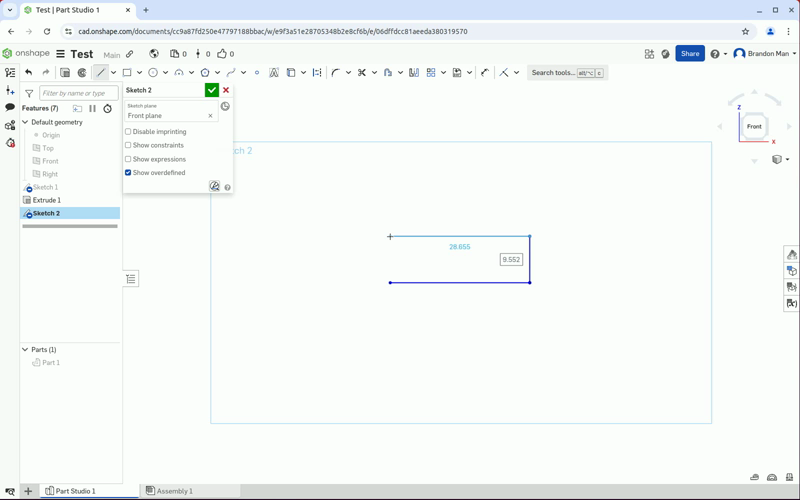
key_up(shift)
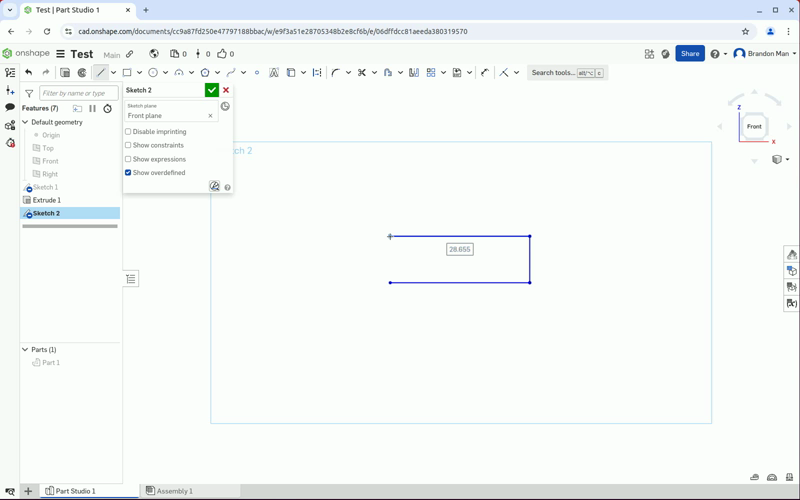
mouse_move(420, 236)
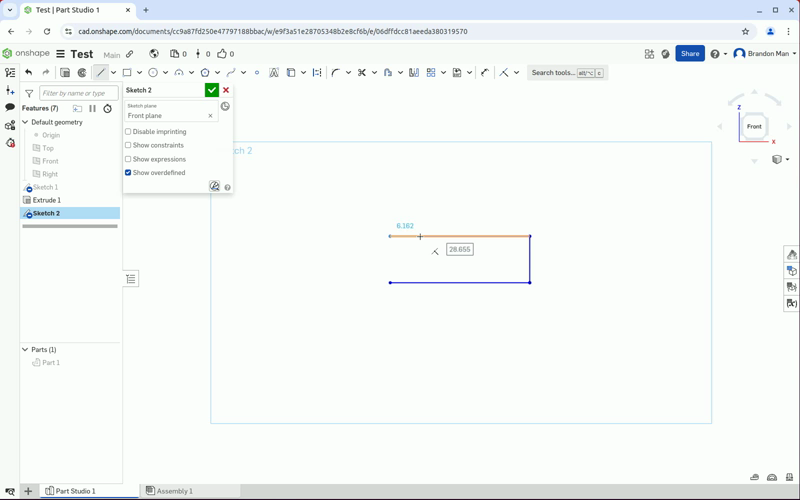
key_down(shift)
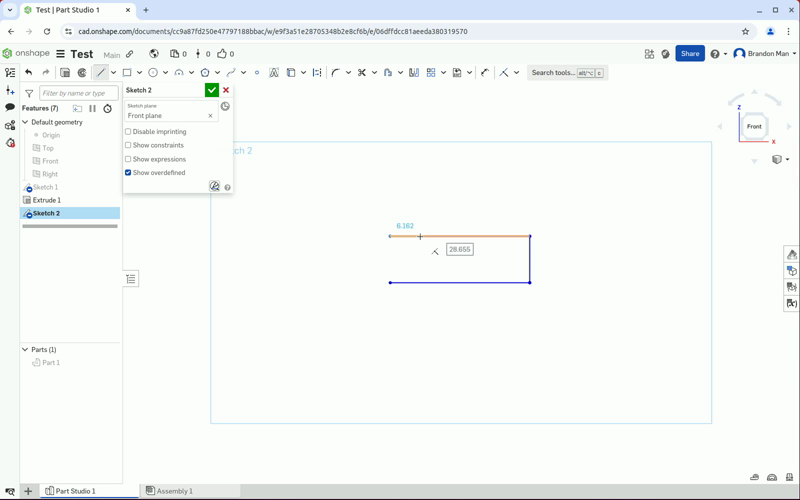
mouse_move(390, 282)
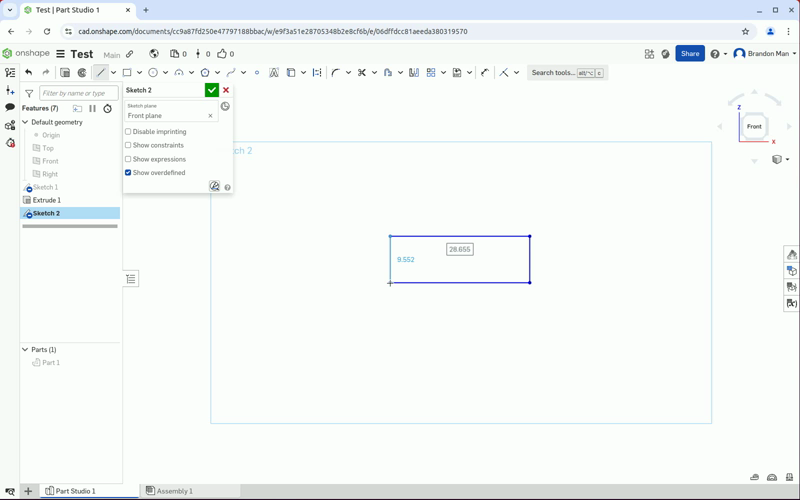
key_up(shift)
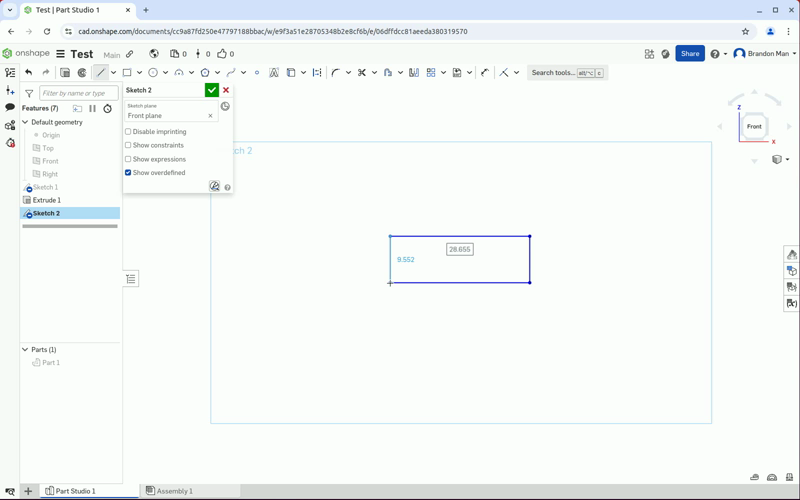
click(390, 282)
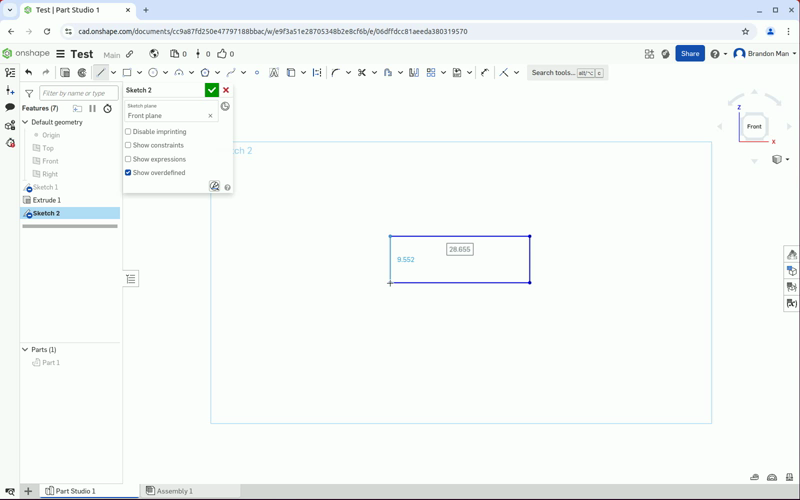
key(esc)
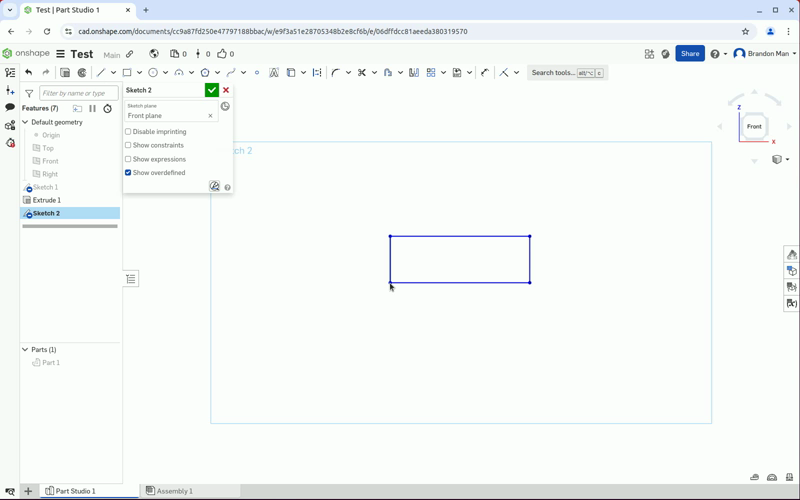
mouse_move(476, 244)
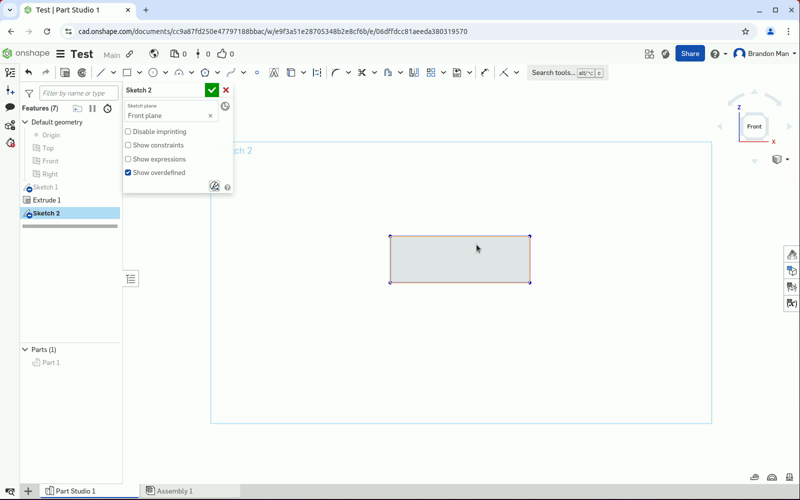
click(476, 244)
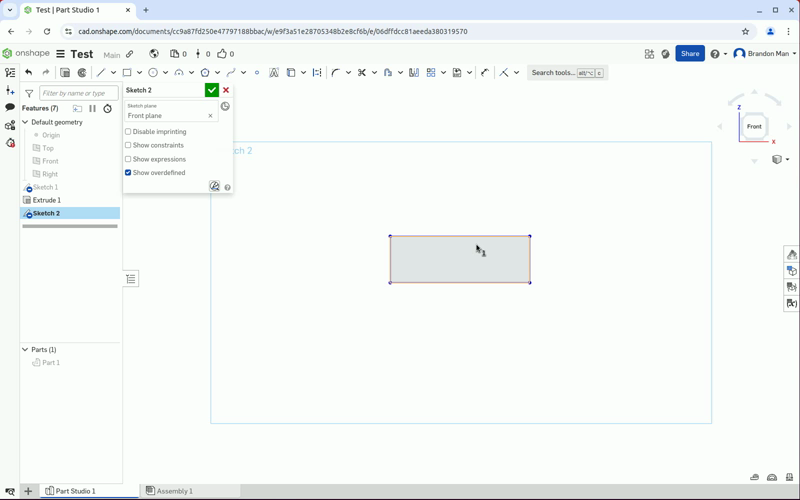
mouse_move(73, 352)
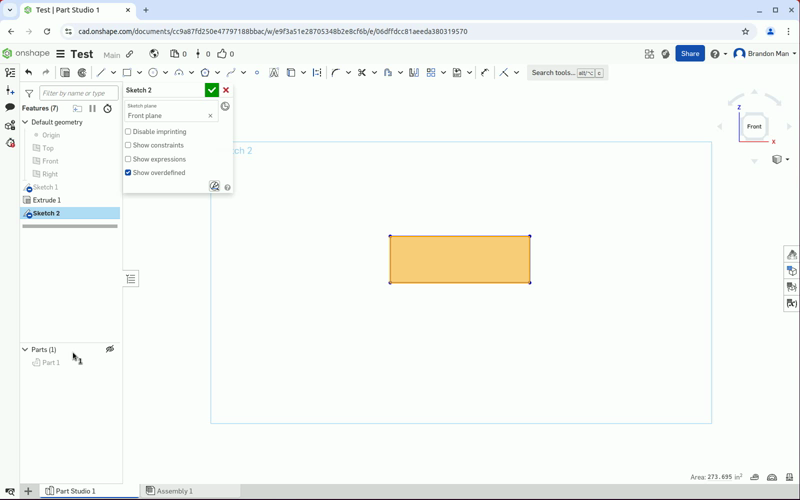
key(shift+y)
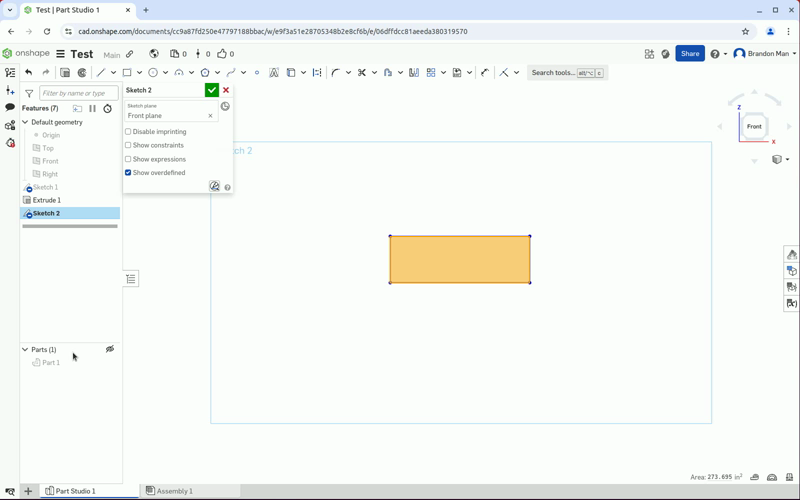
key(shift+e)
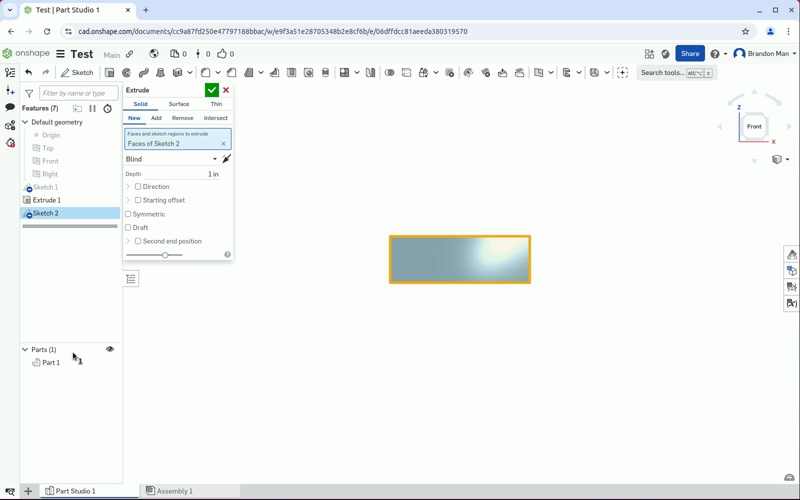
mouse_move(143, 106)
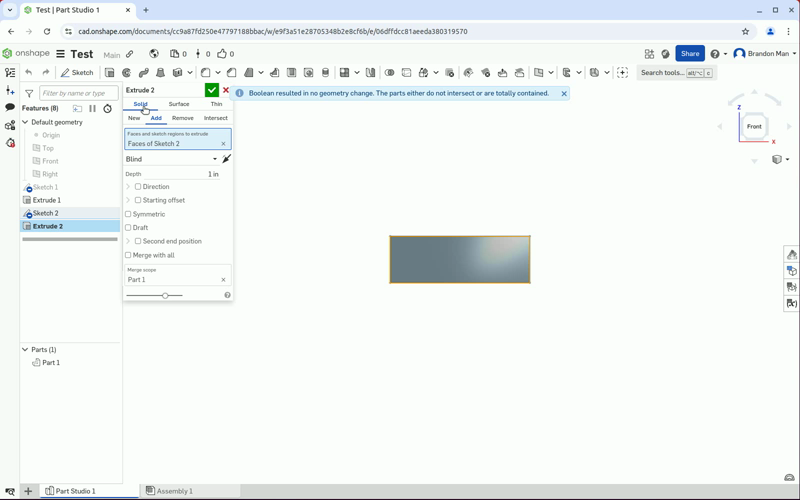
click(143, 106)
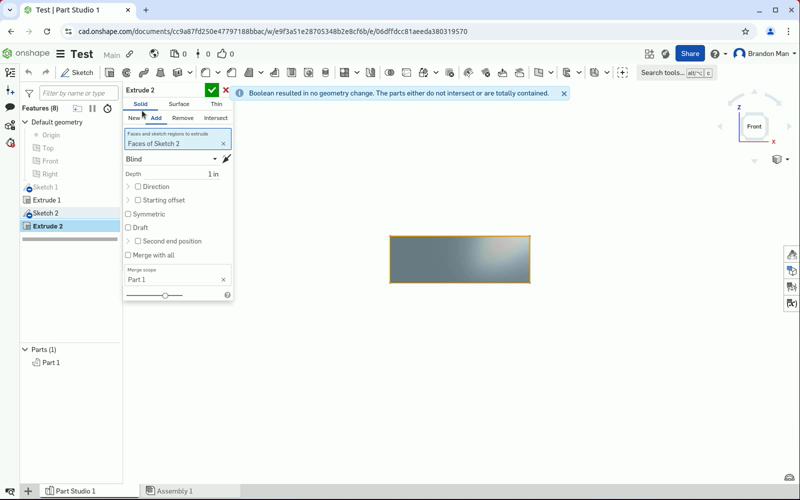
mouse_move(137, 120)
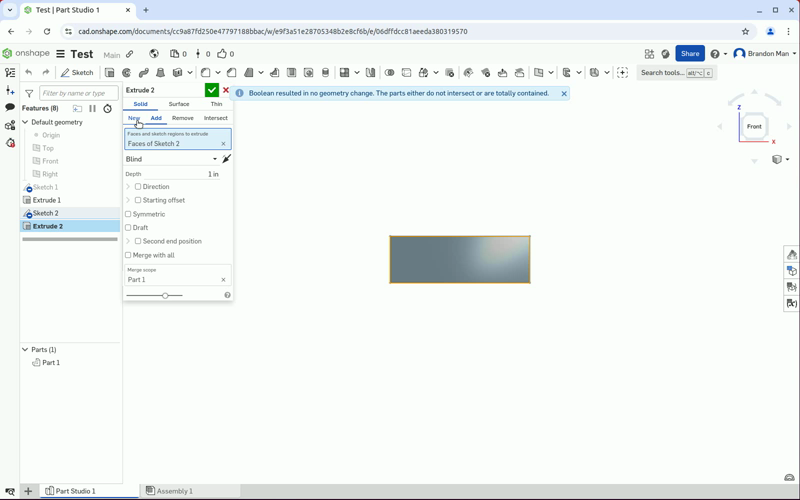
click(137, 120)
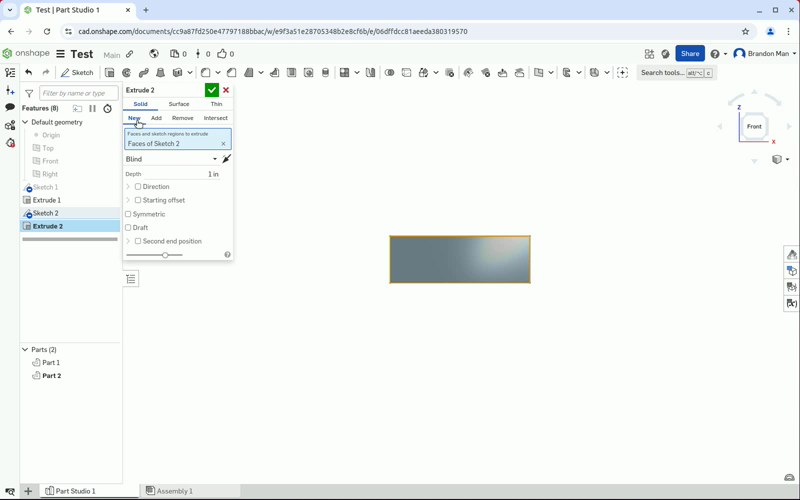
key(tab, 4)
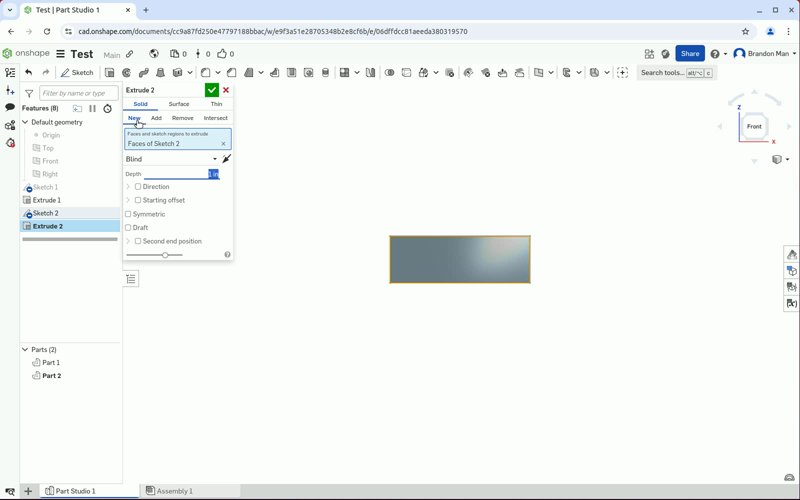
text(33.7)
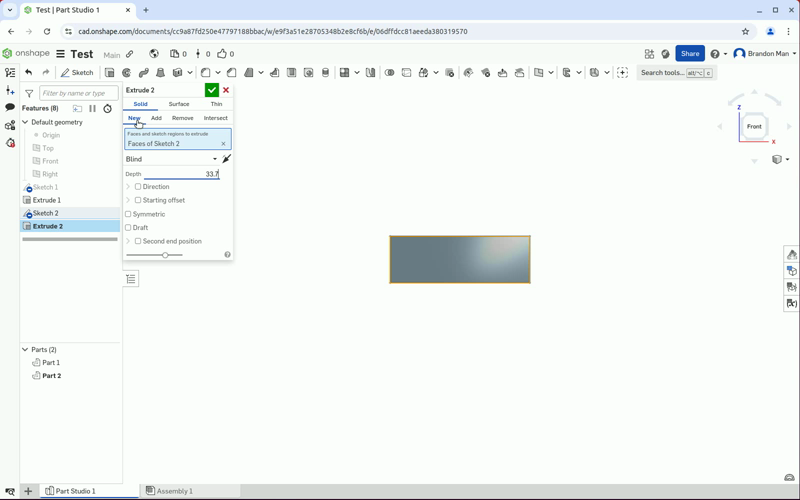
key(tab, 3)
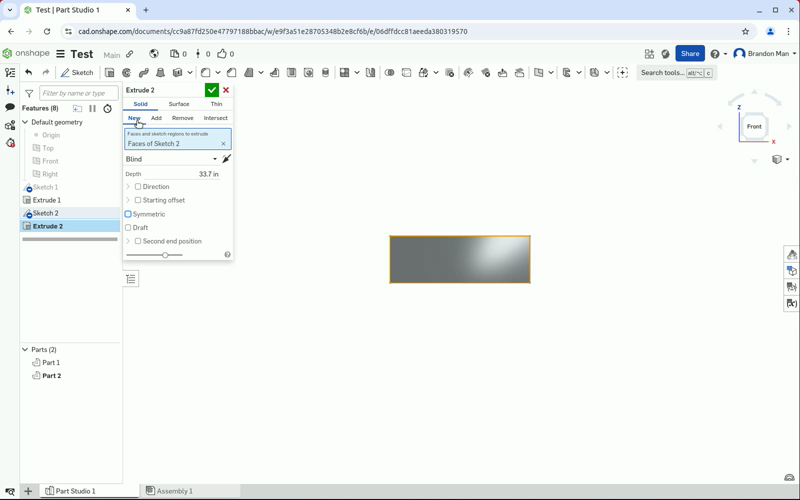
key(space)
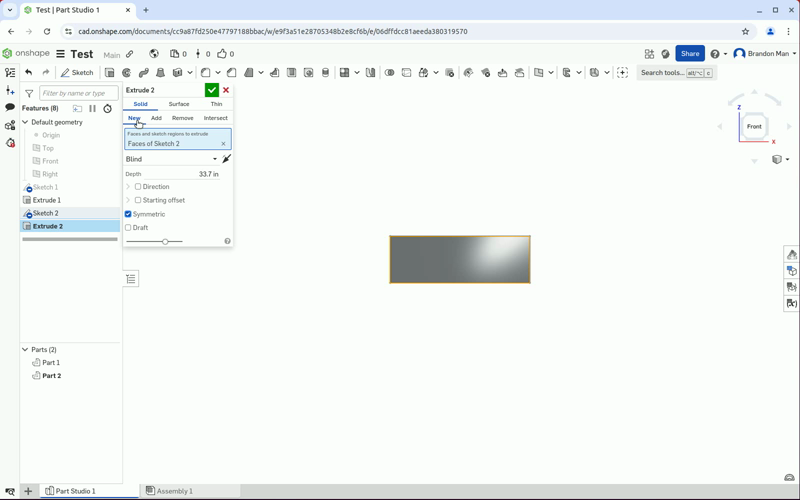
key(enter)
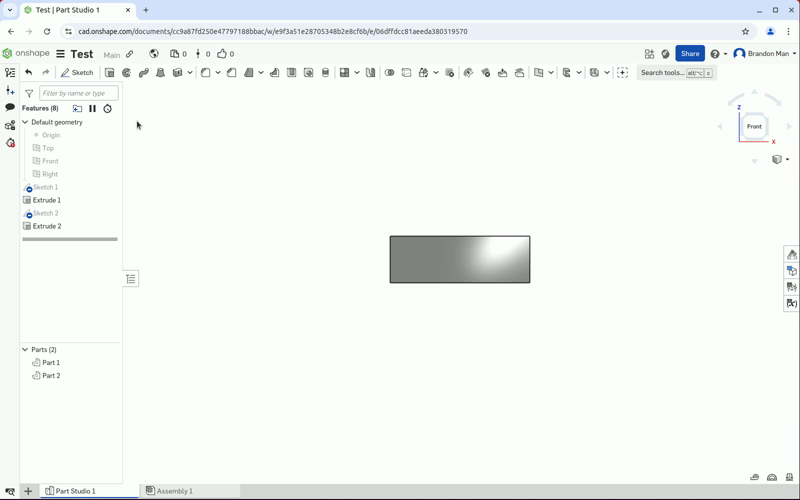
key(shift+h)
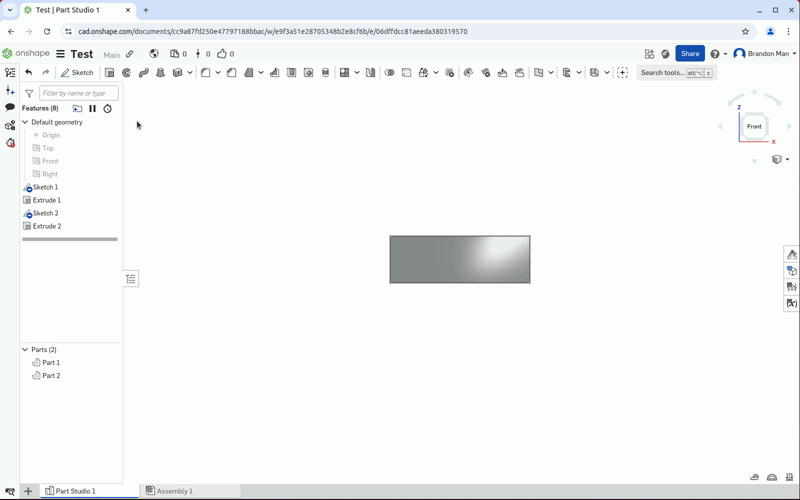
key(shift+h)
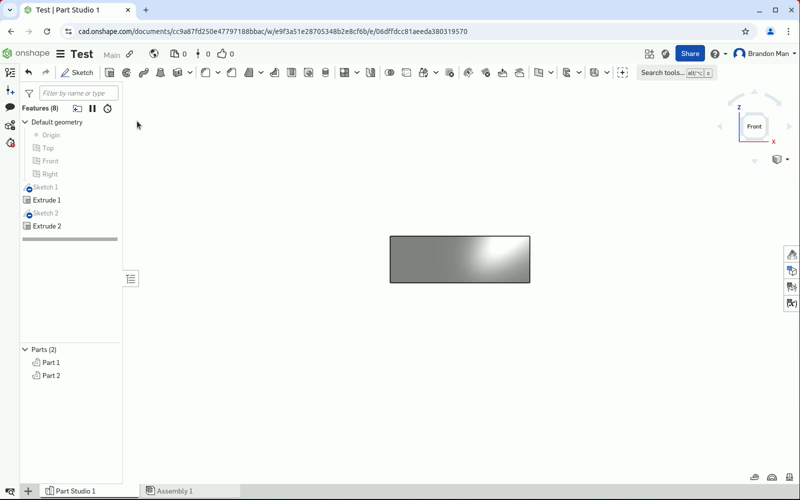
mouse_move(73, 189)
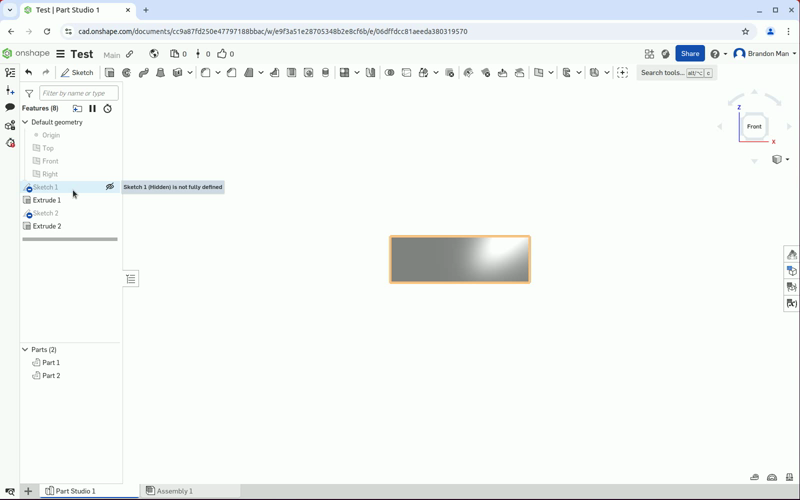
click(73, 189)
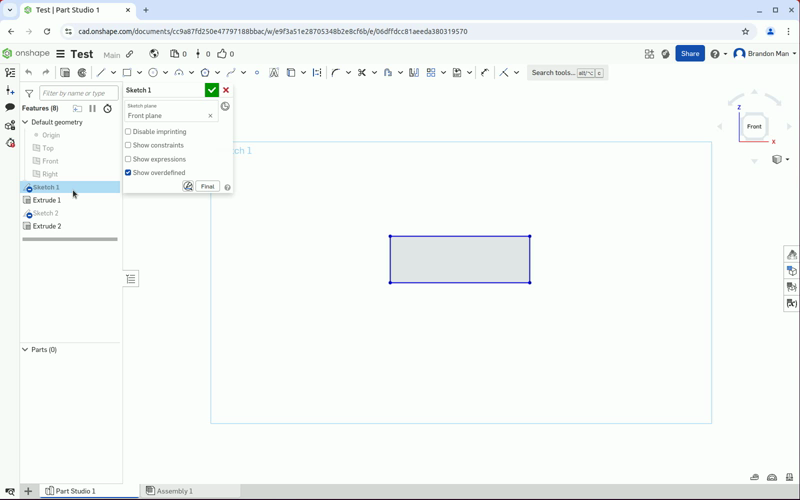
mouse_move(229, 92)
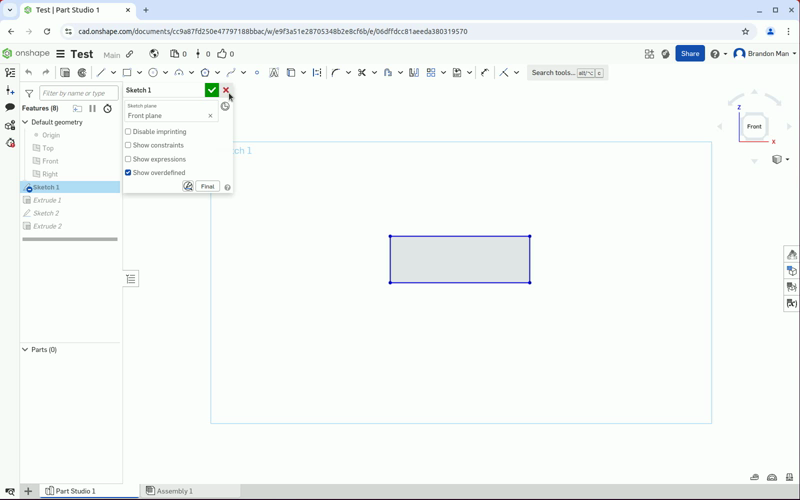
click(229, 92)
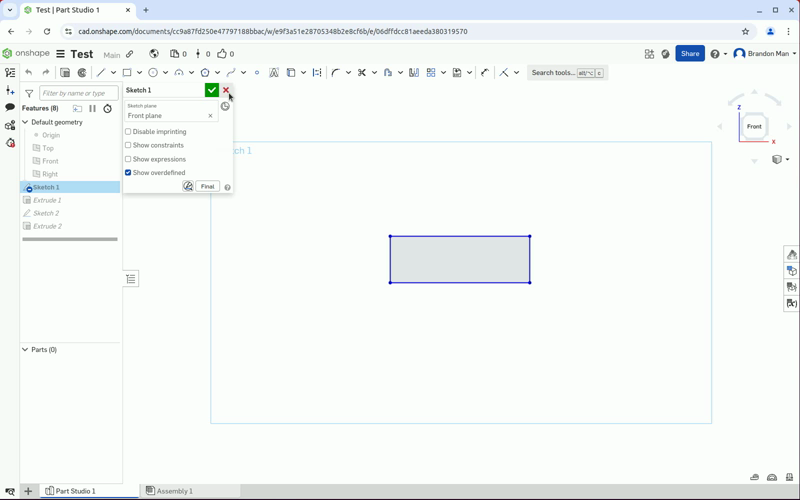
key(shift+s)
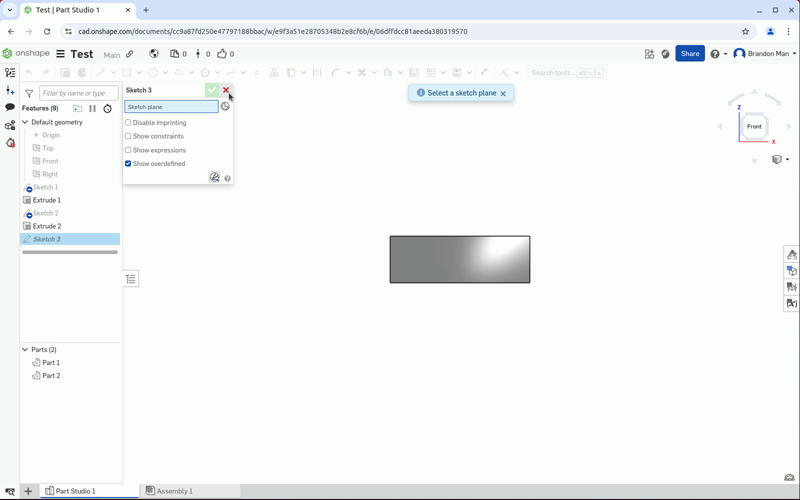
mouse_move(73, 163)
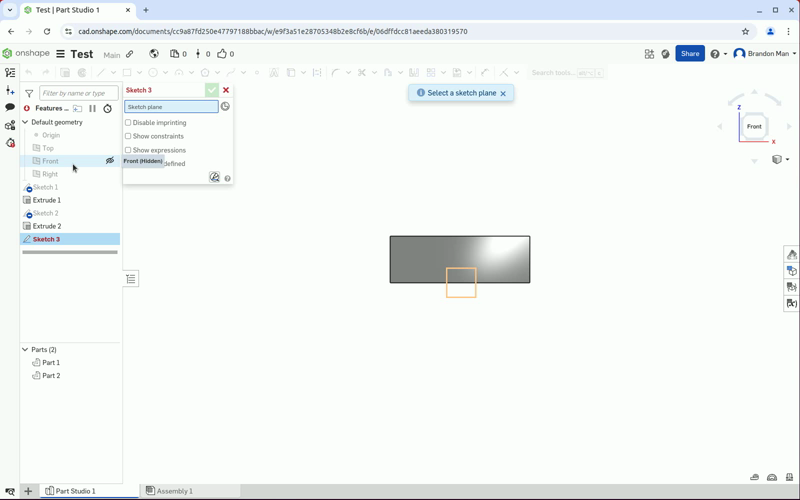
click(73, 163)
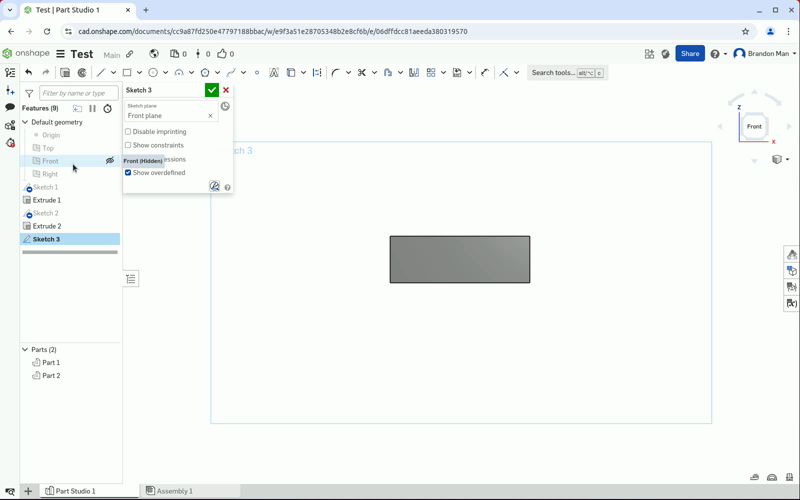
mouse_move(73, 352)
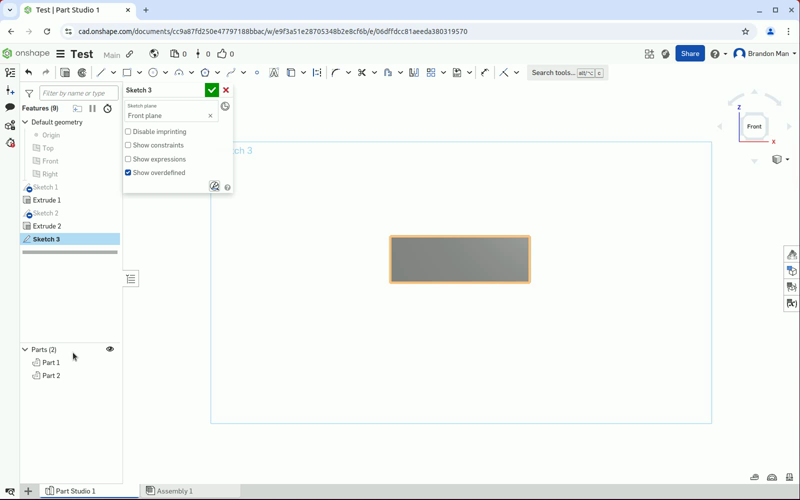
key(y)
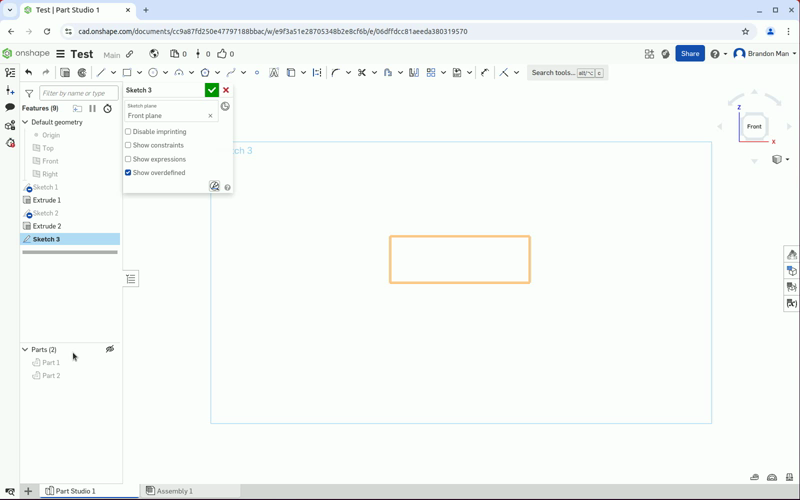
key(l)
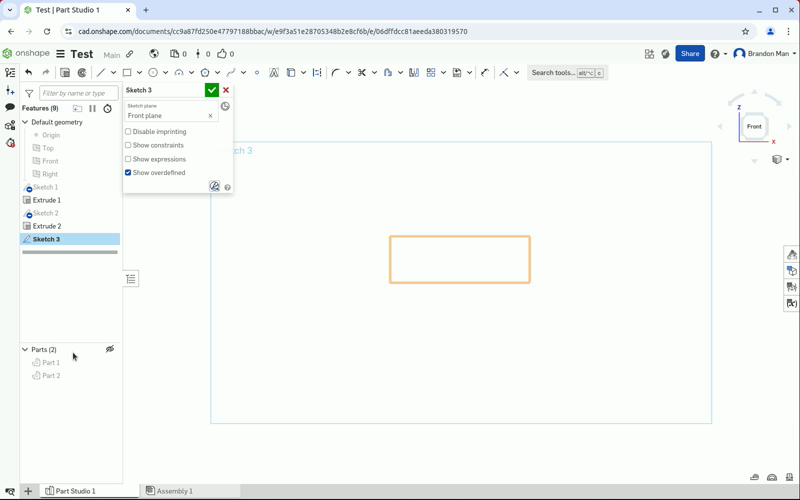
key_down(shift)
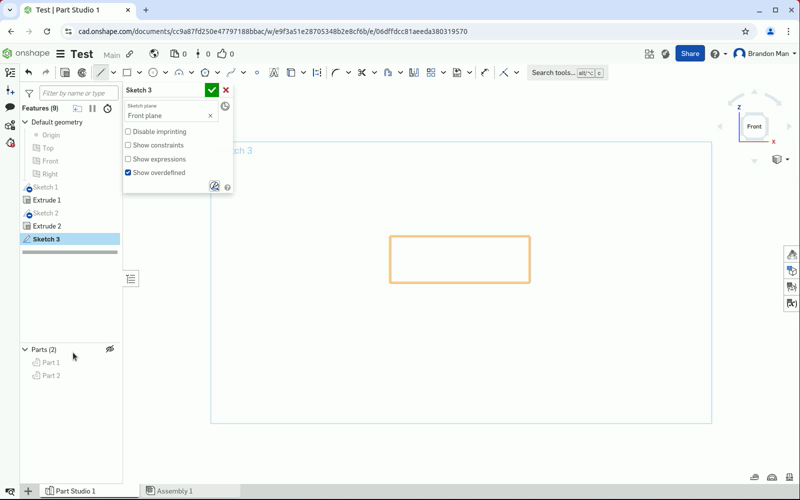
mouse_move(378, 236)
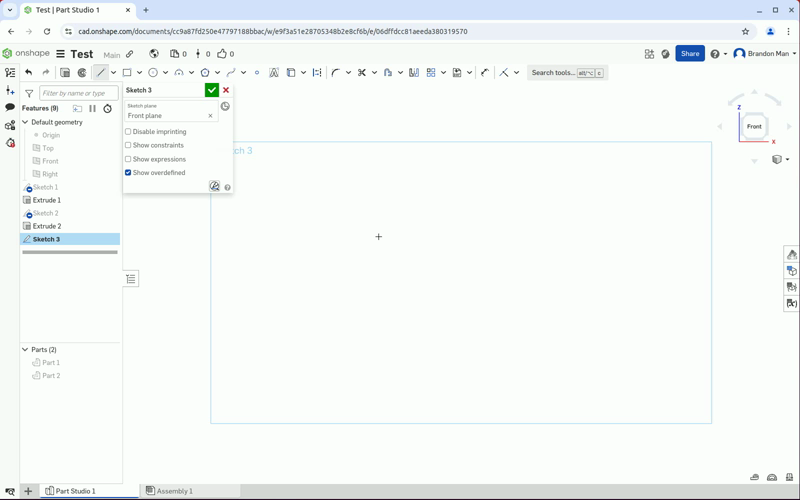
click(378, 236)
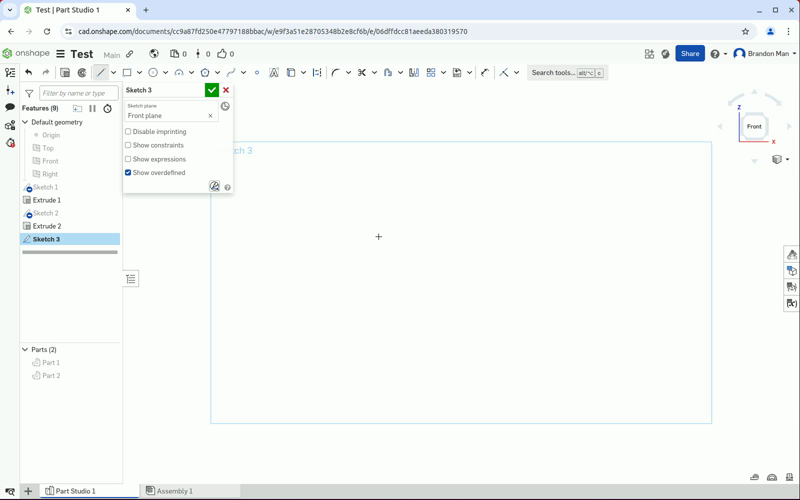
key_up(shift)
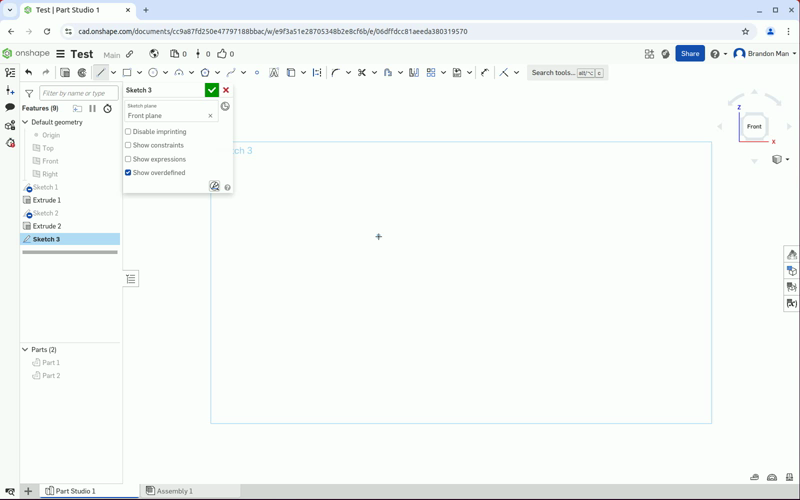
key_down(shift)
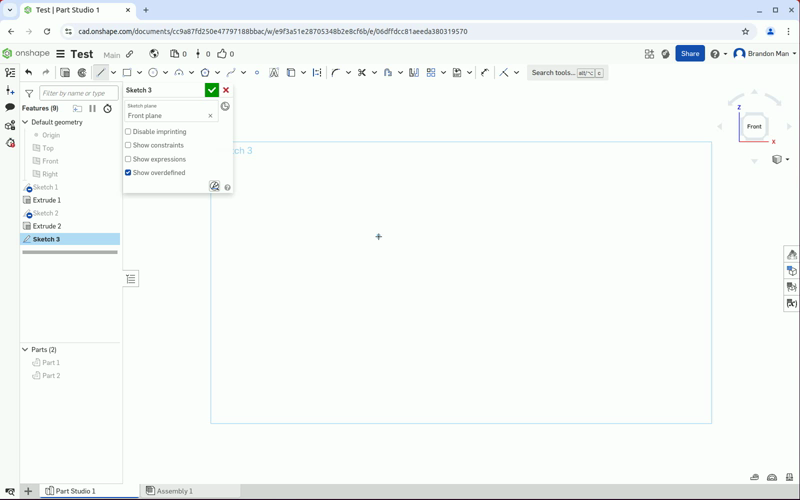
mouse_move(541, 236)
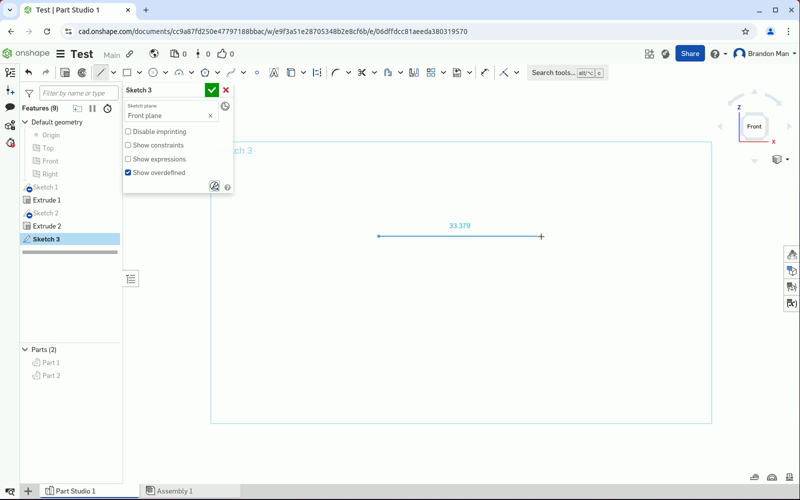
click(541, 236)
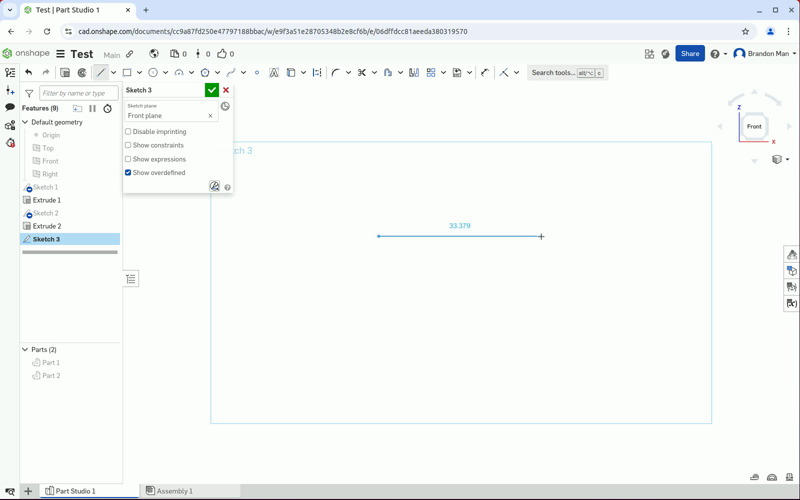
key_up(shift)
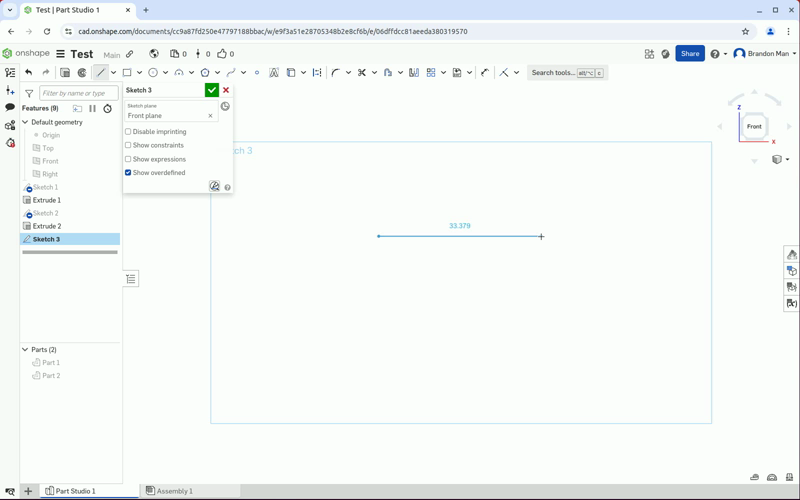
key_down(shift)
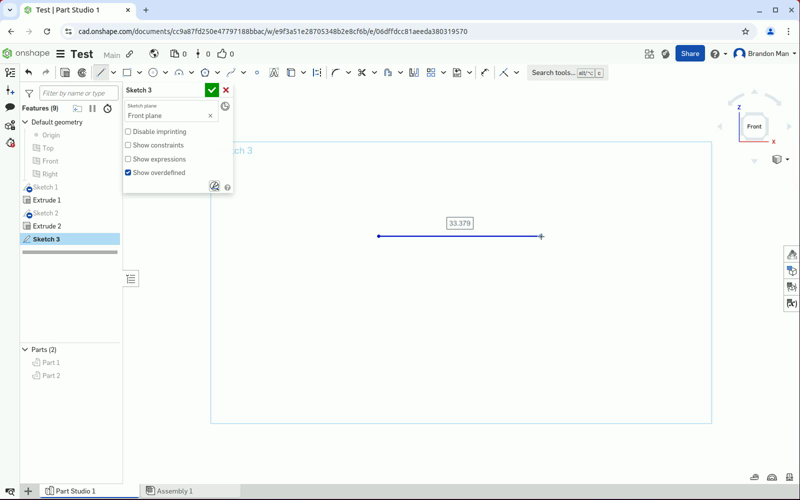
mouse_move(460, 171)
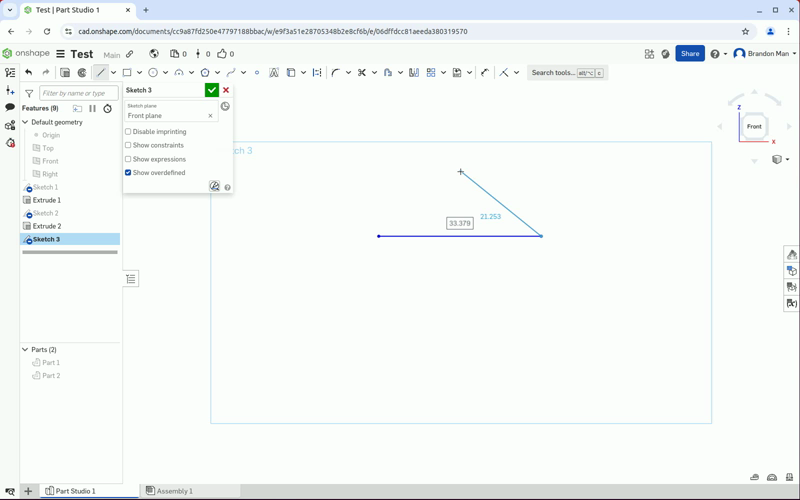
click(460, 171)
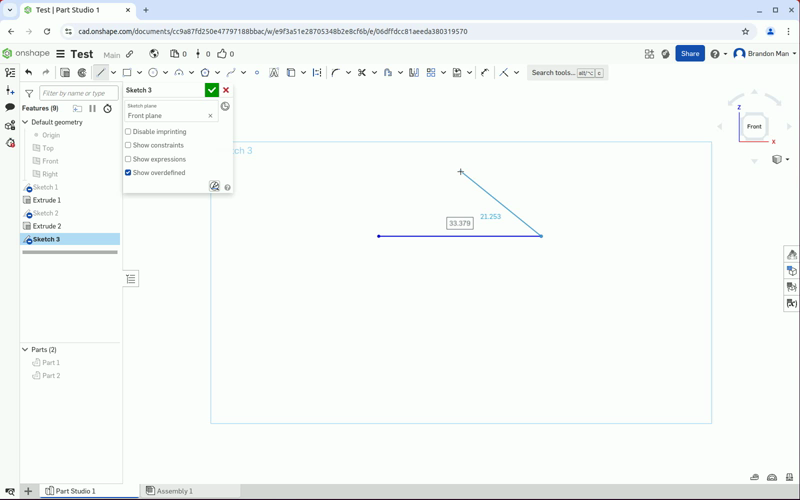
key_up(shift)
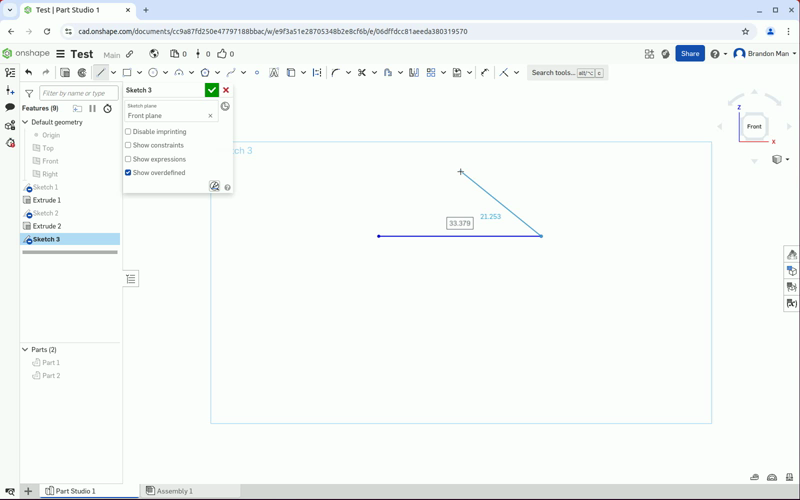
key_down(shift)
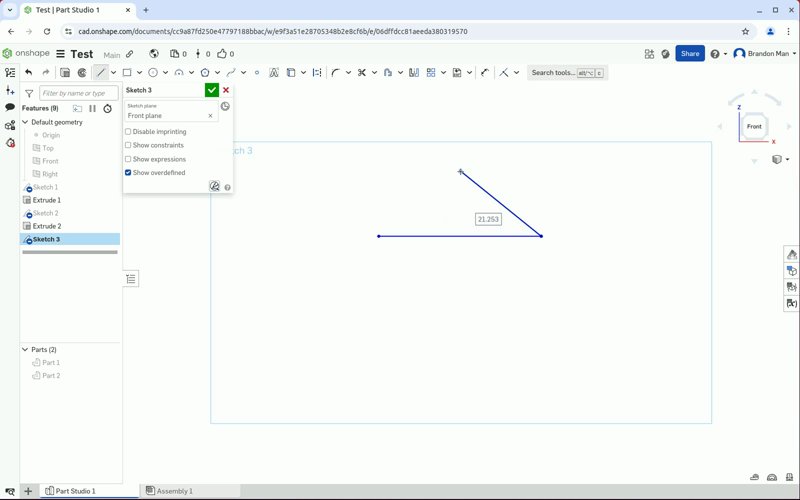
mouse_move(378, 236)
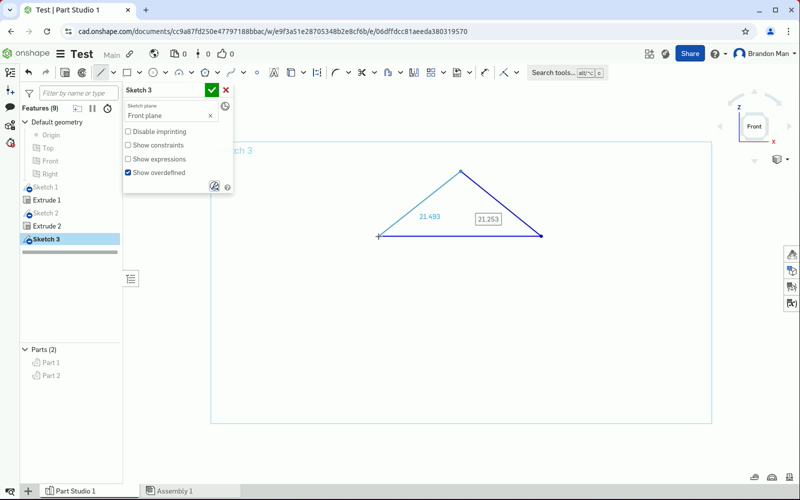
key_up(shift)
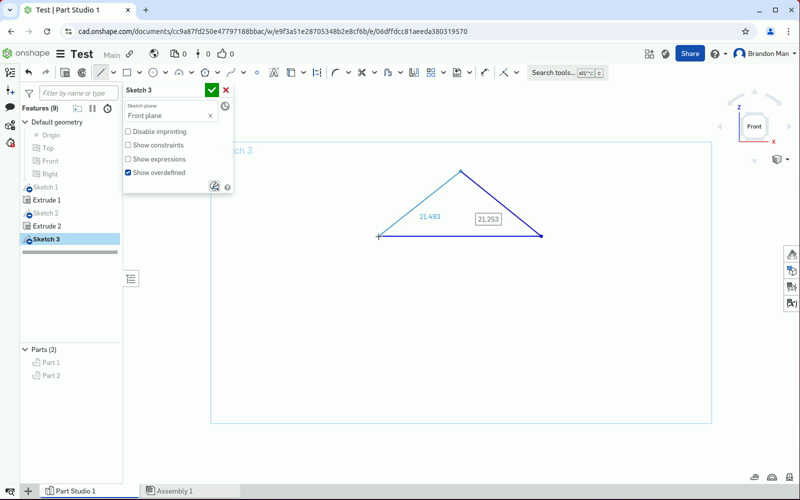
click(378, 236)
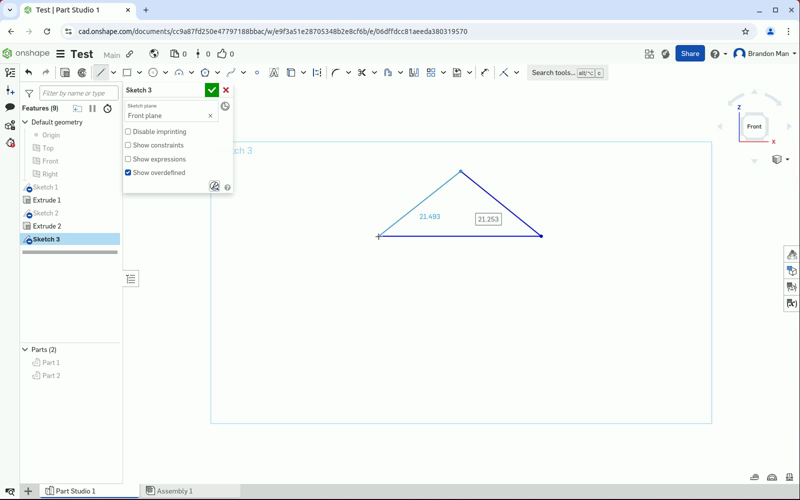
key(esc)
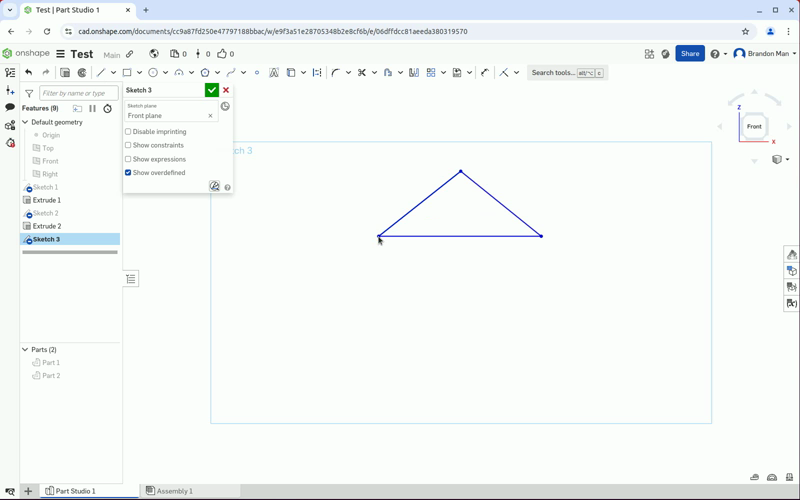
mouse_move(392, 230)
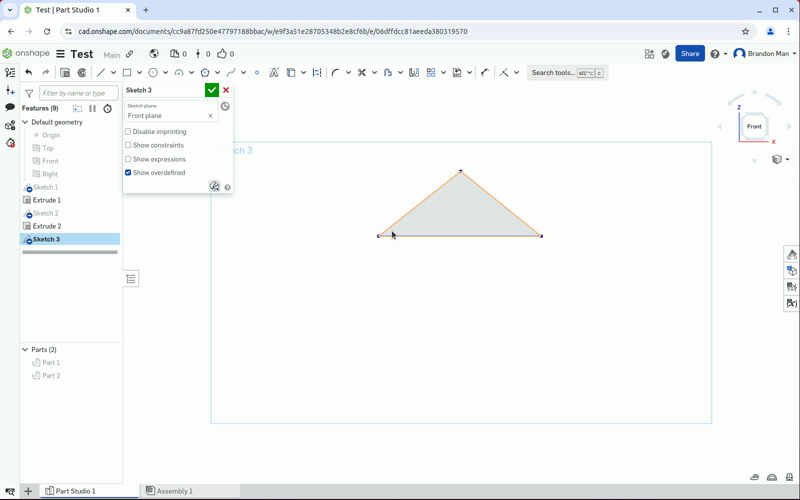
click(392, 230)
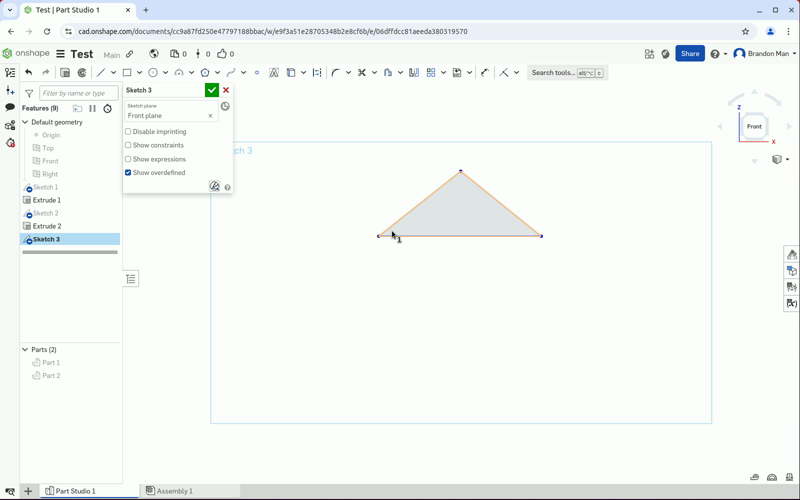
mouse_move(73, 352)
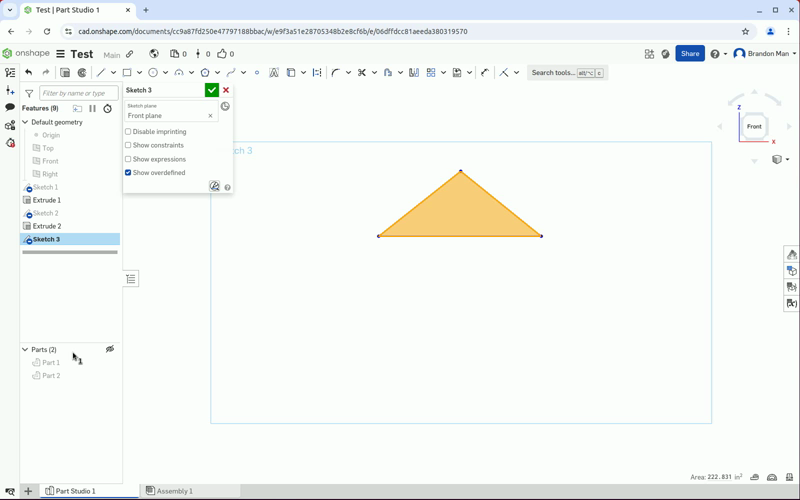
key(shift+y)
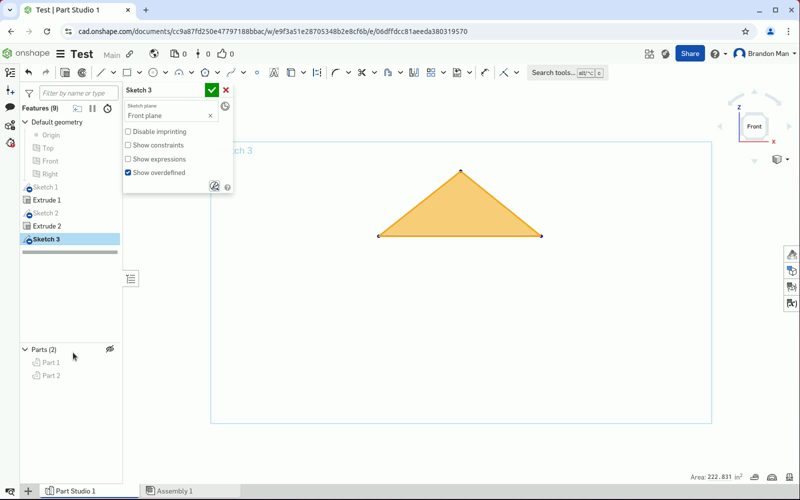
key(shift+e)
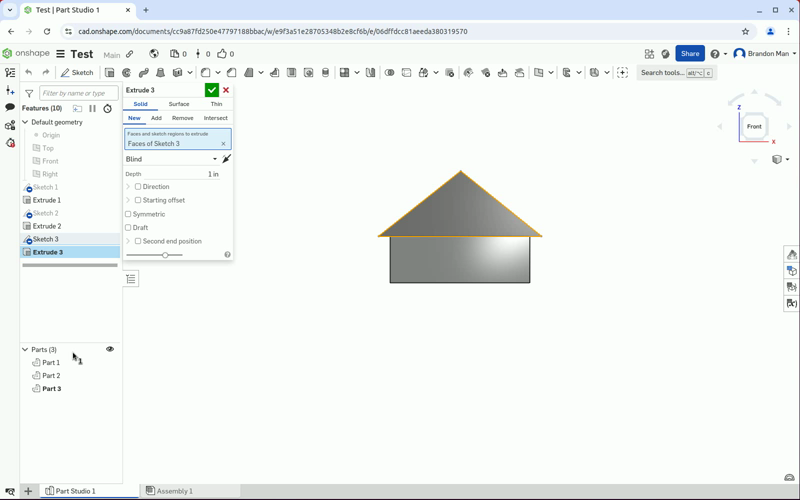
mouse_move(143, 106)
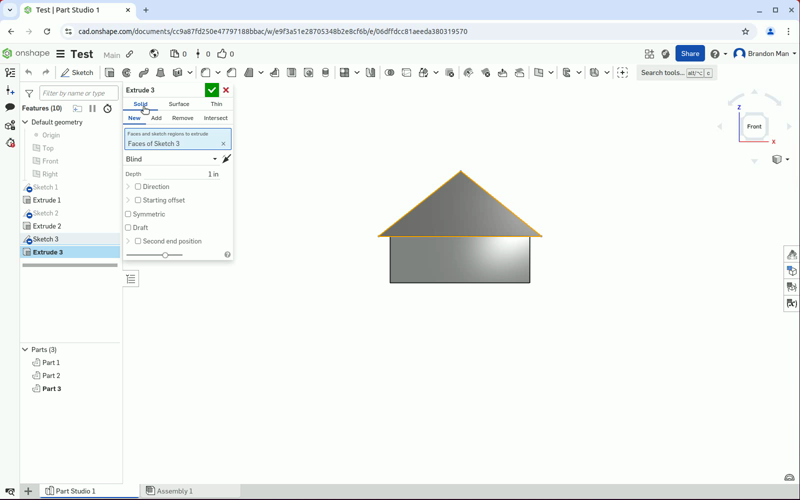
click(143, 106)
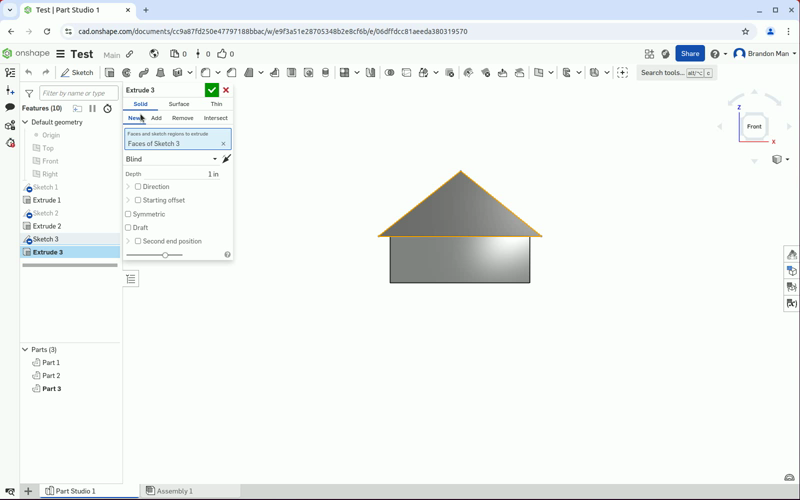
mouse_move(137, 120)
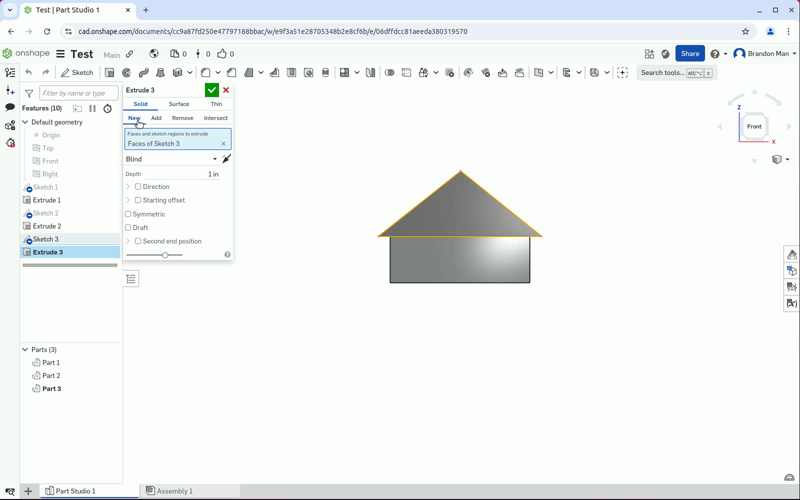
click(137, 120)
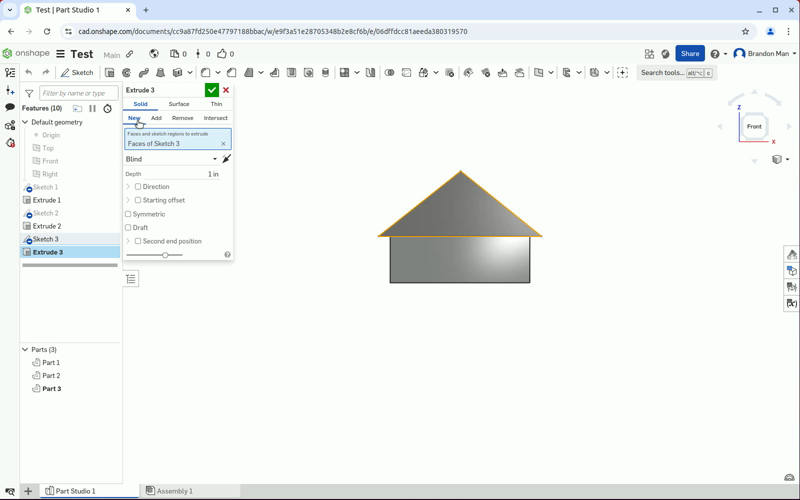
key(tab, 4)
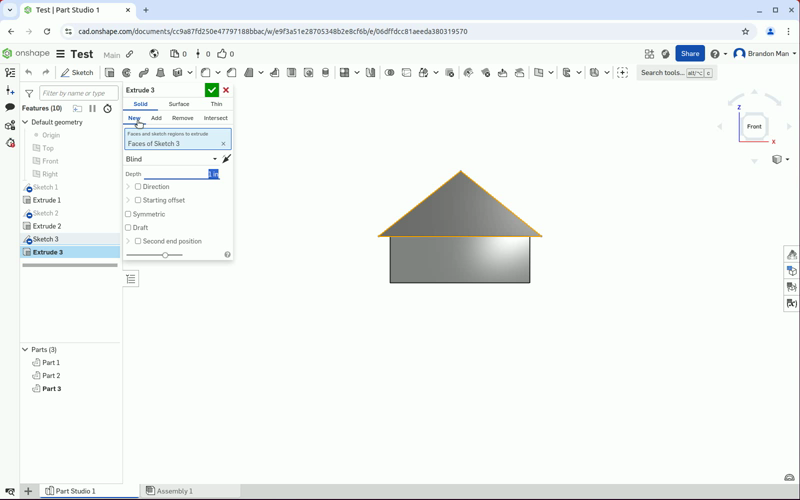
text(33.7)
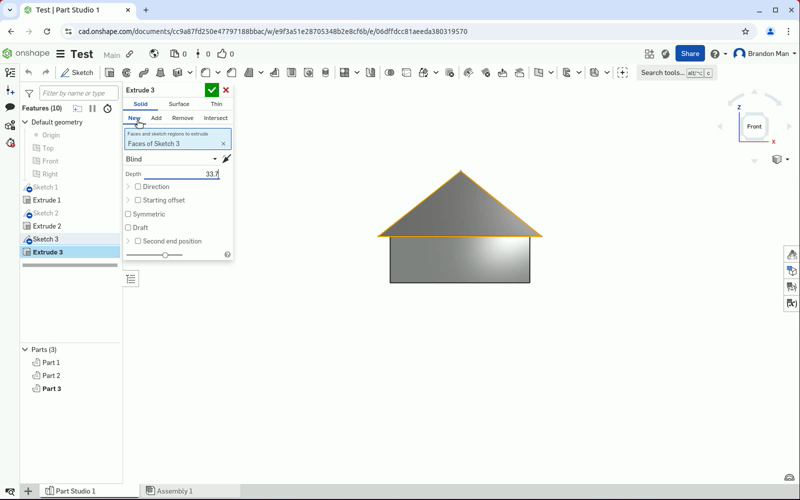
key(tab, 3)
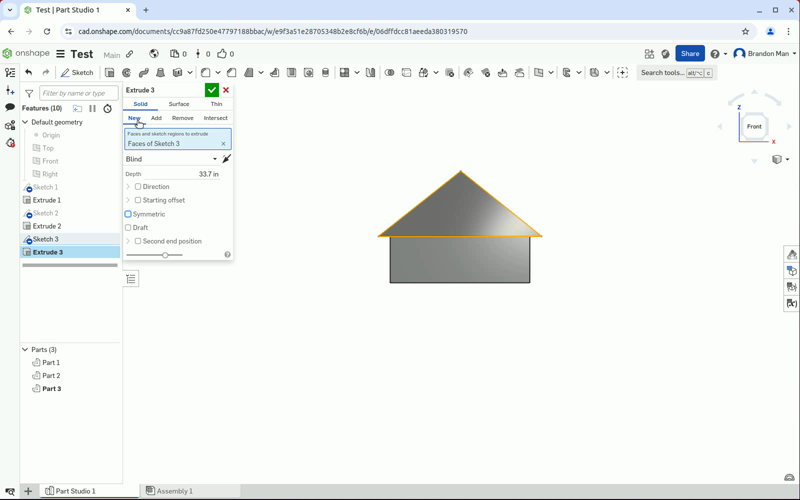
key(space)
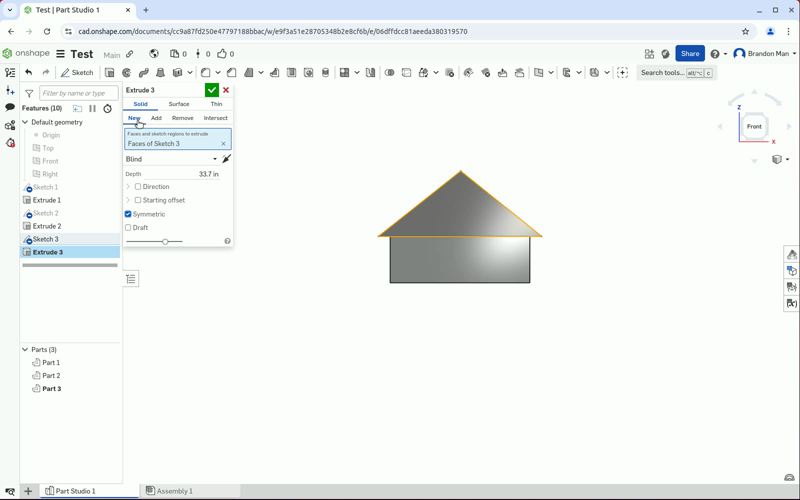
key(enter)
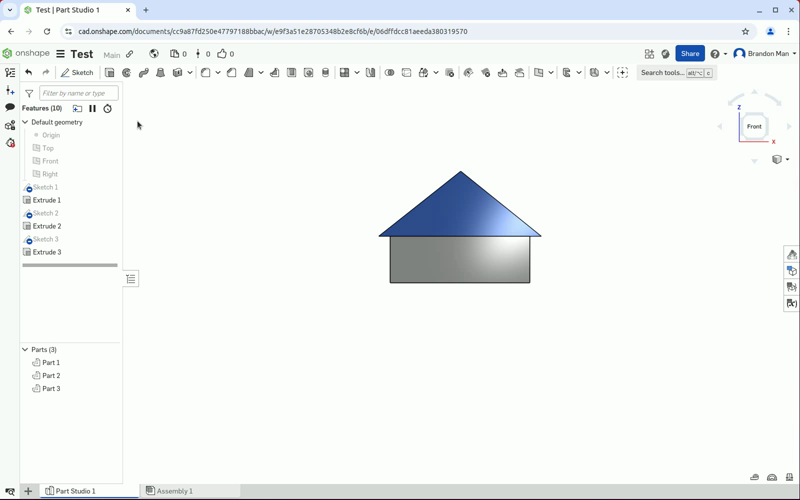
key(shift+h)
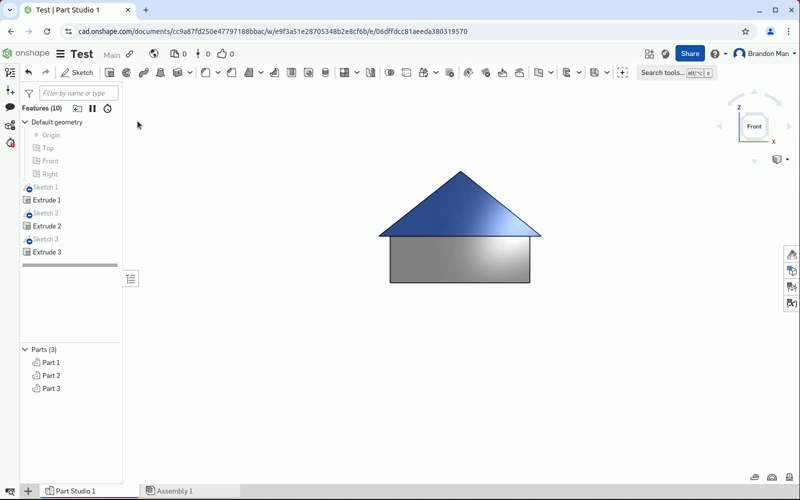
key(shift+h)
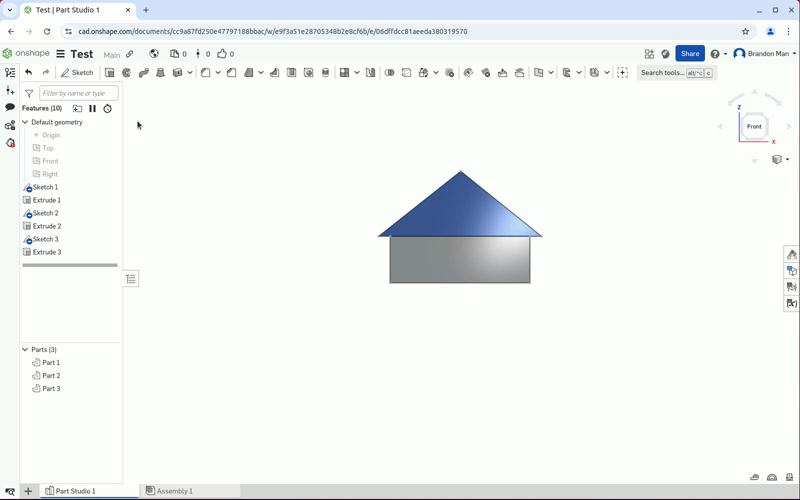
key(shift+7)
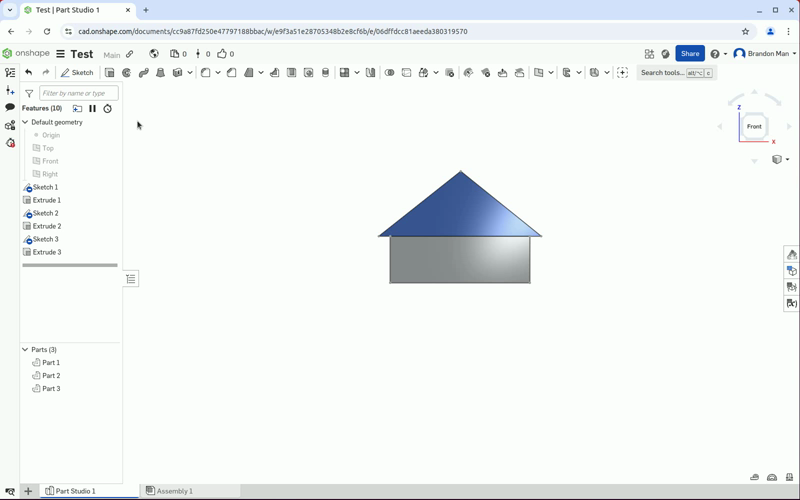
key(left, 2)
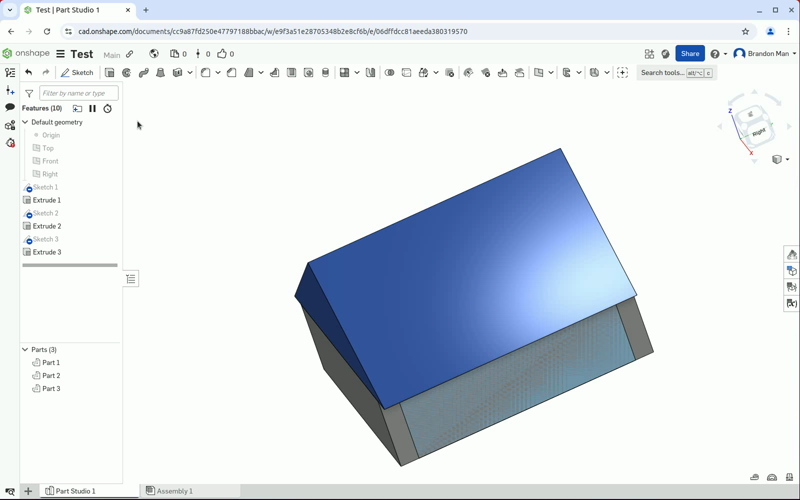
key(down, 2)
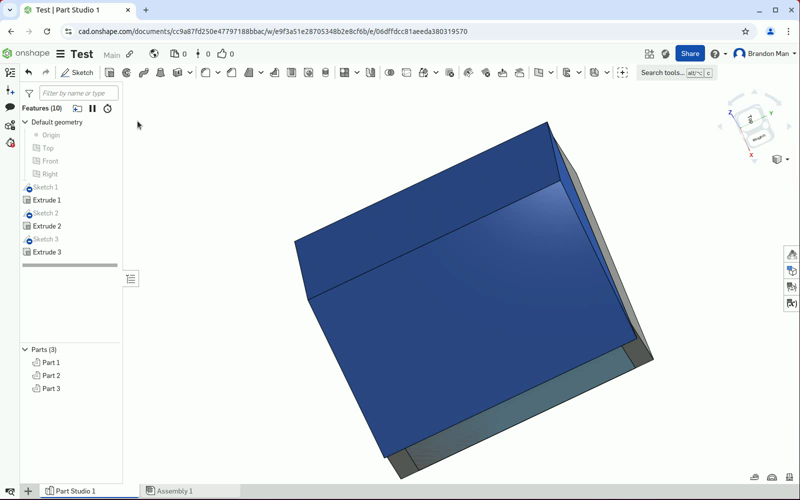
key(up, 2)
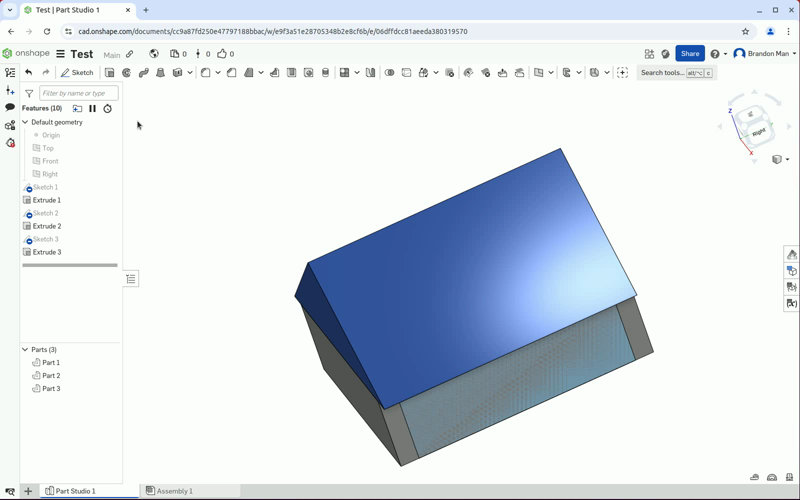
key(right, 2)
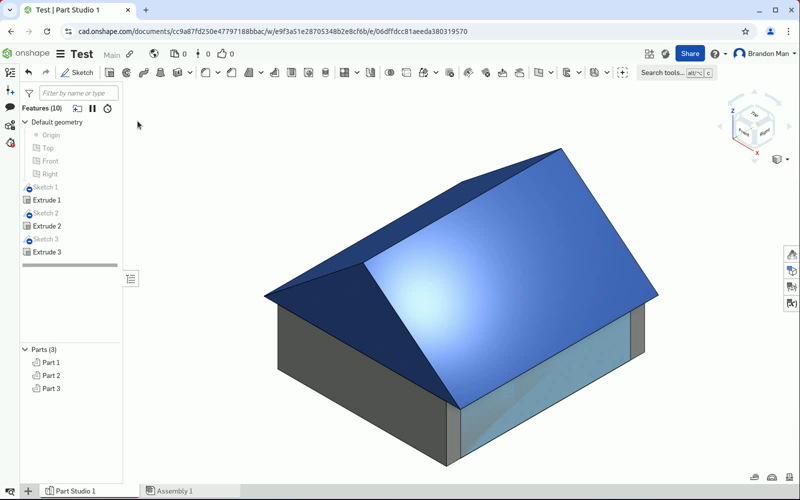
mouse_move(73, 189)
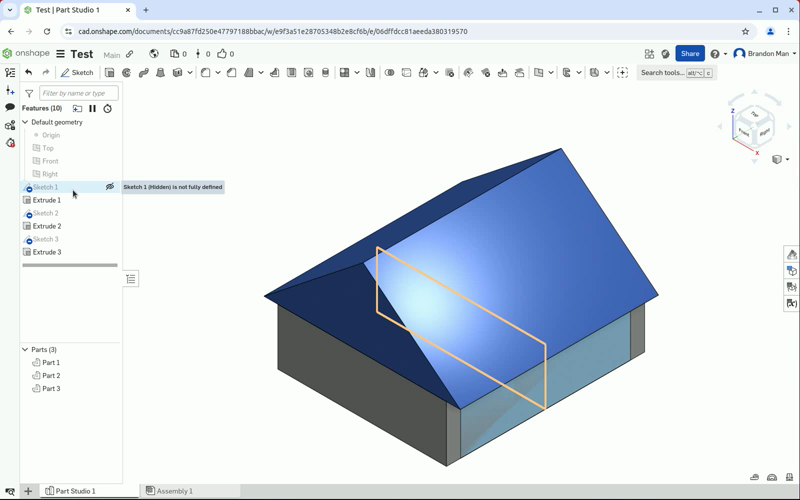
click(73, 189)